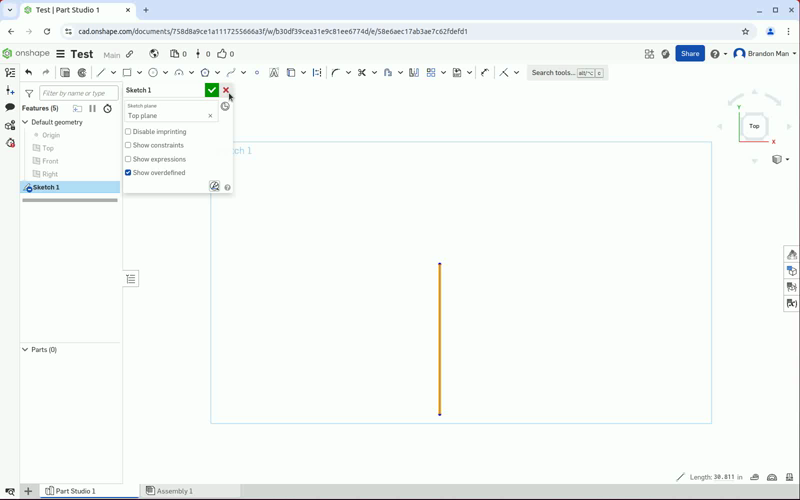
key(shift+h)
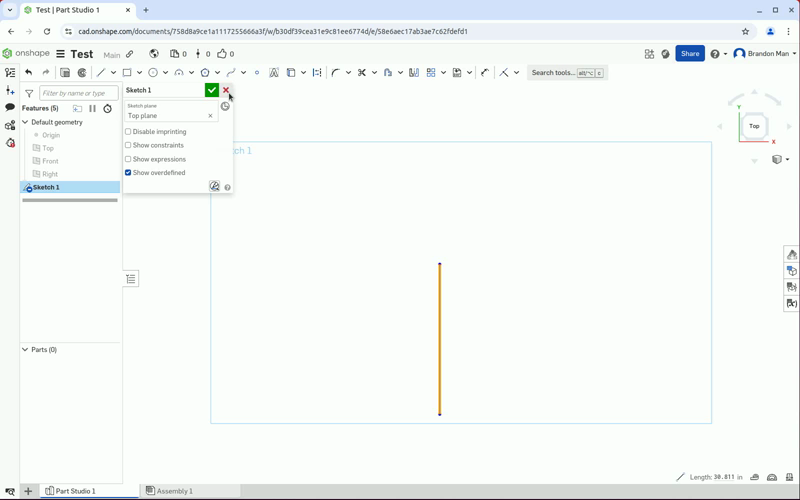
key(shift+s)
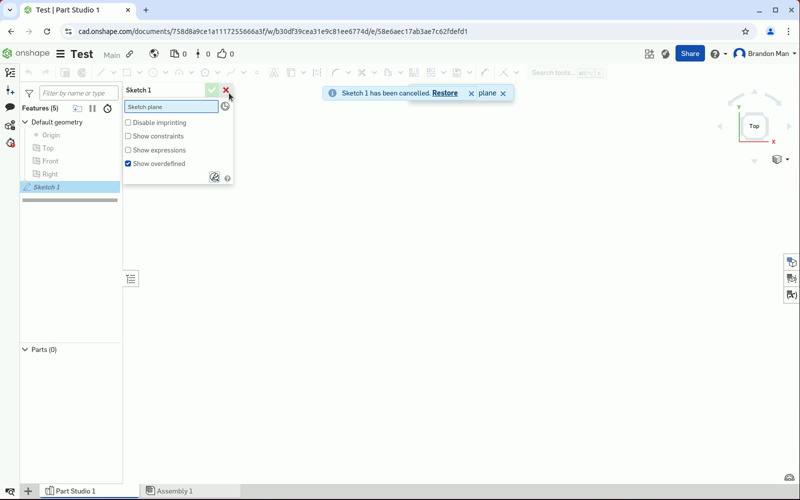
mouse_move(73, 150)
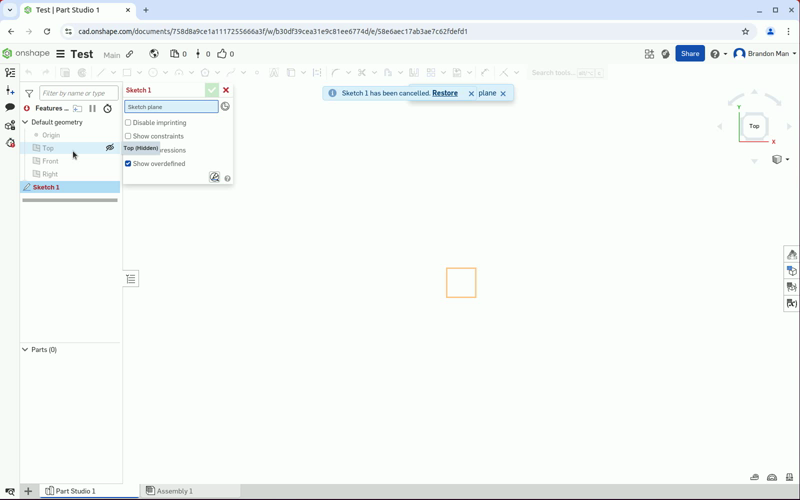
click(73, 150)
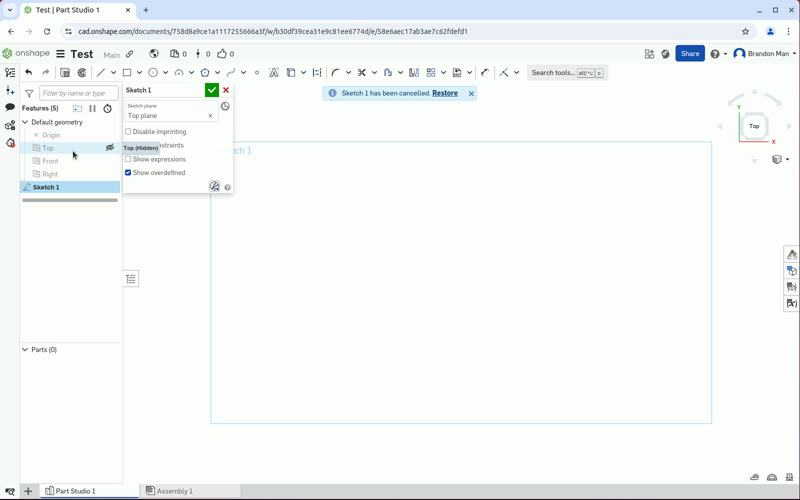
mouse_move(73, 352)
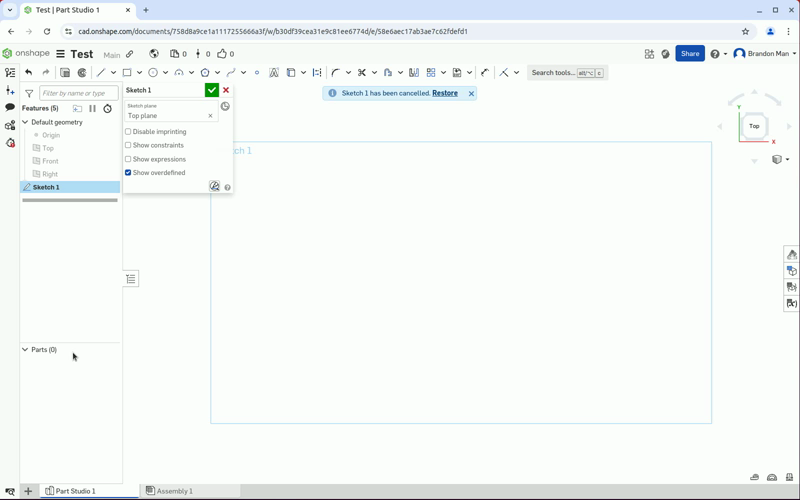
key(y)
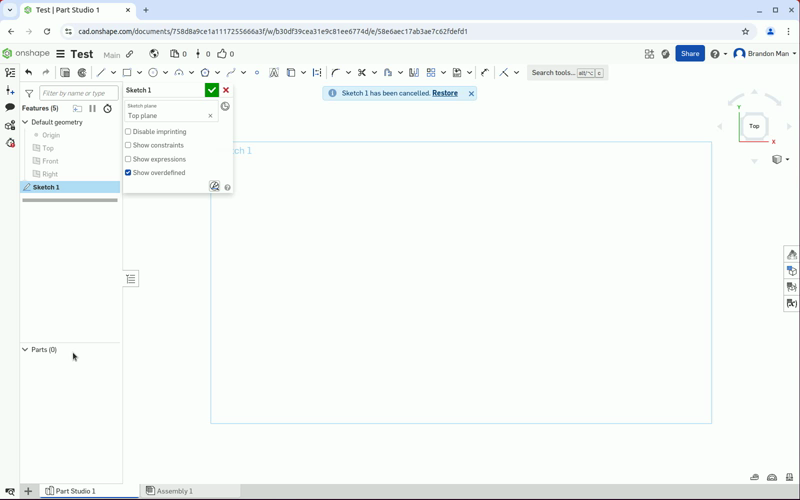
key(l)
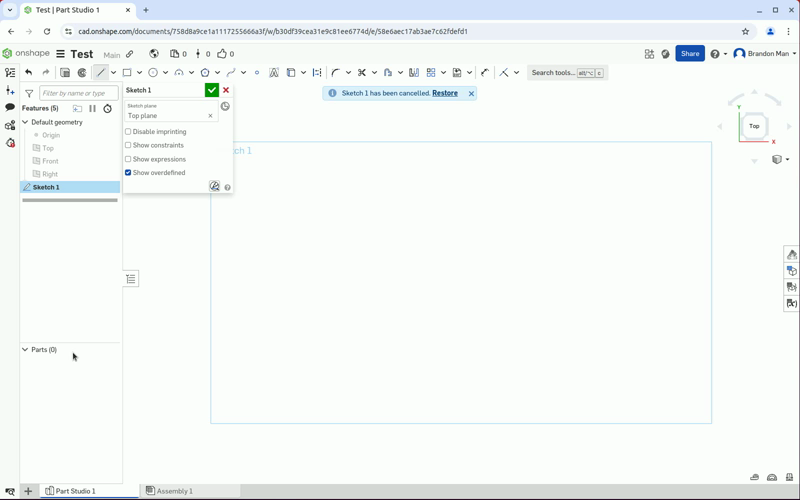
key_down(shift)
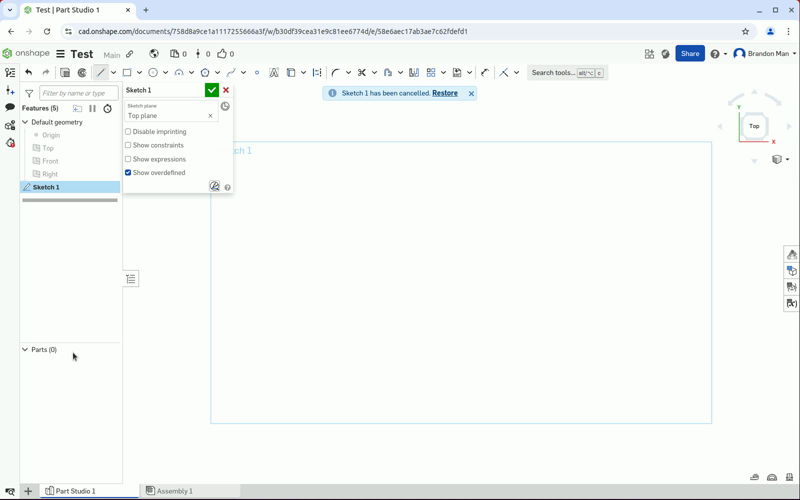
mouse_move(460, 282)
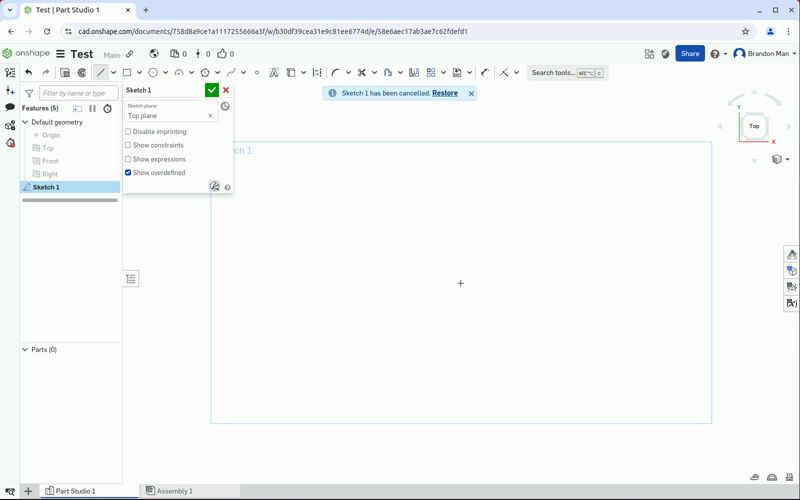
click(460, 282)
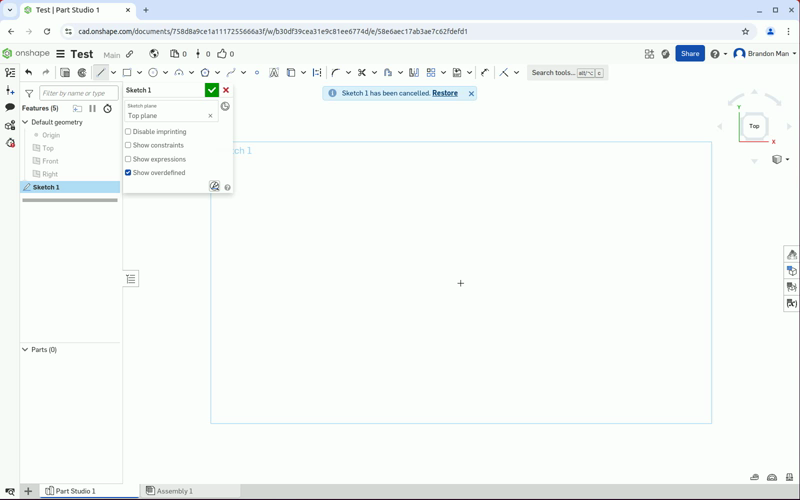
key_up(shift)
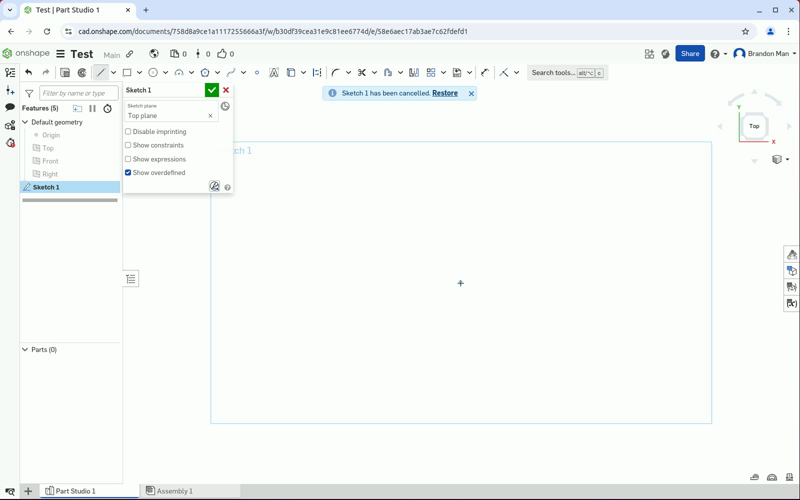
key_down(shift)
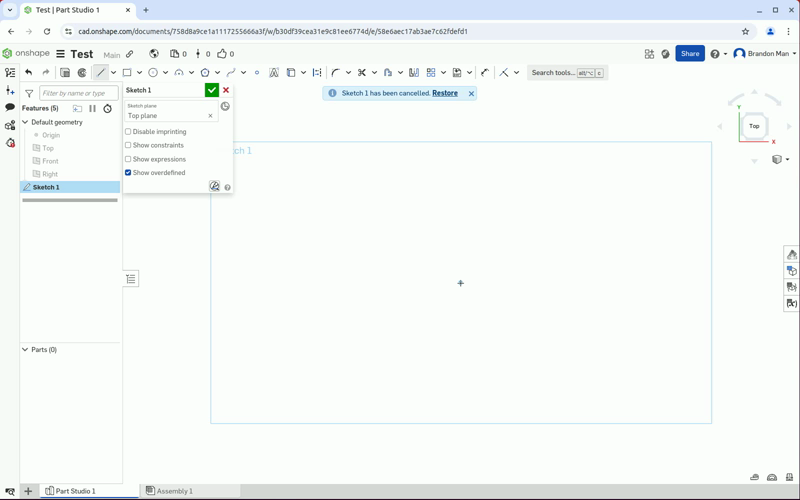
mouse_move(490, 282)
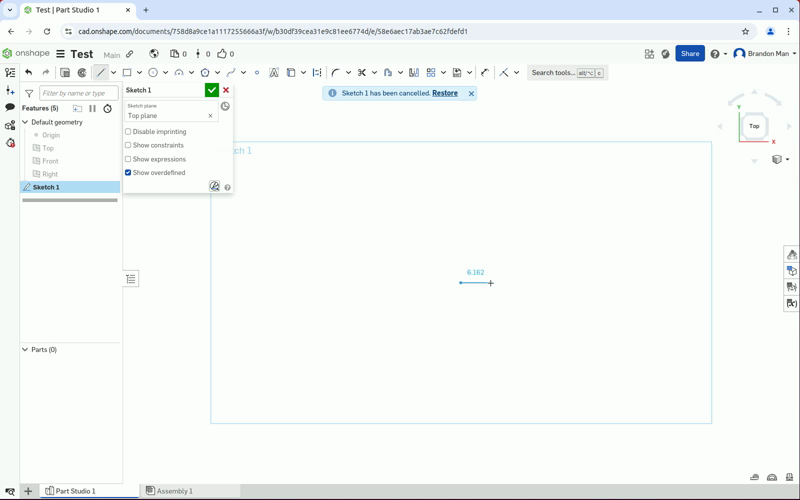
mouse_move(489, 282)
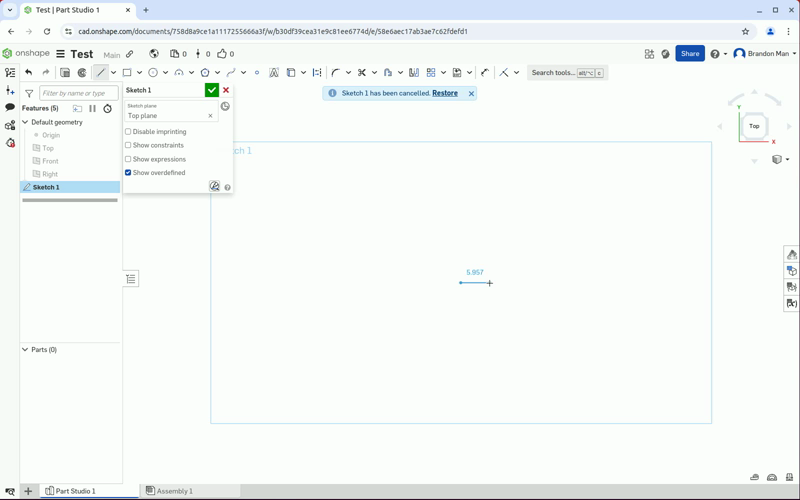
click(489, 282)
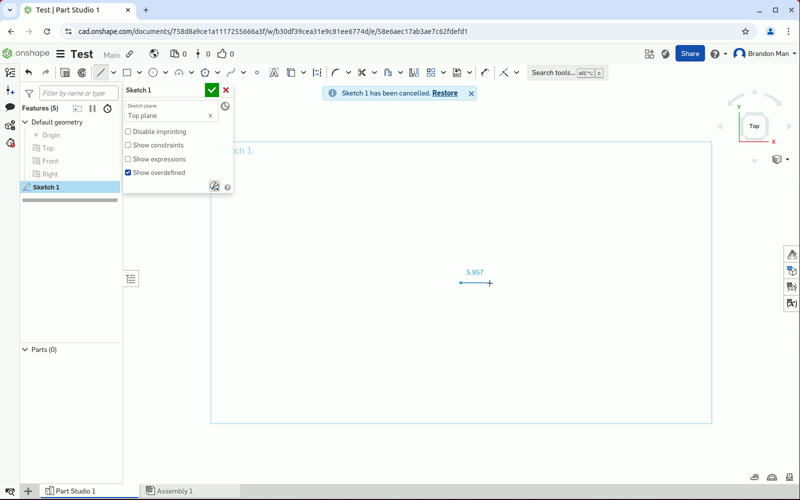
key_up(shift)
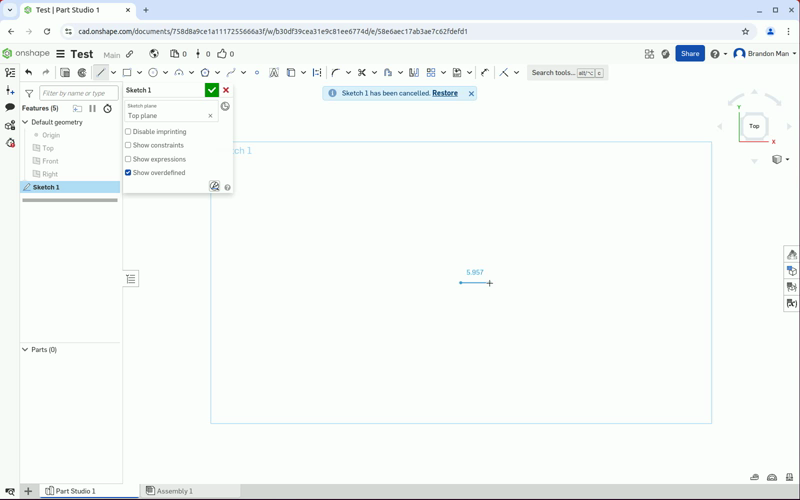
key_down(shift)
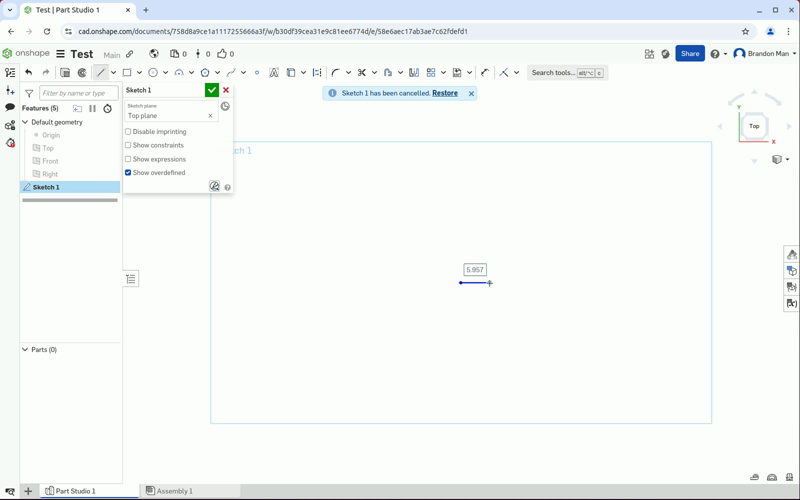
mouse_move(519, 282)
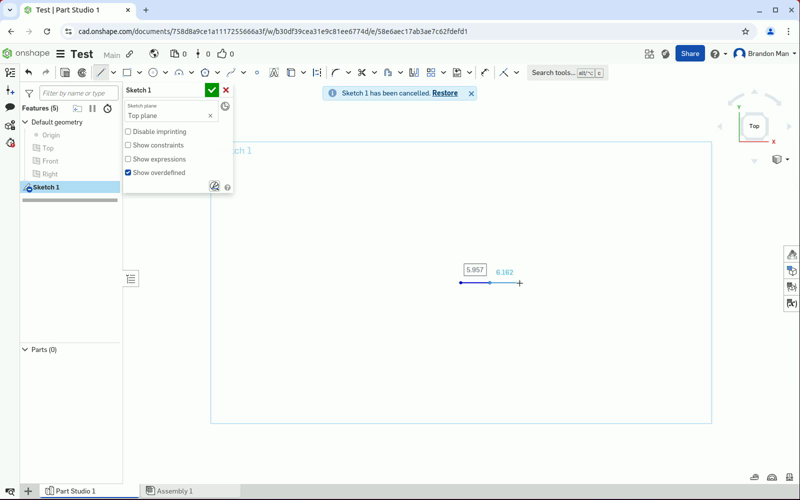
mouse_move(489, 253)
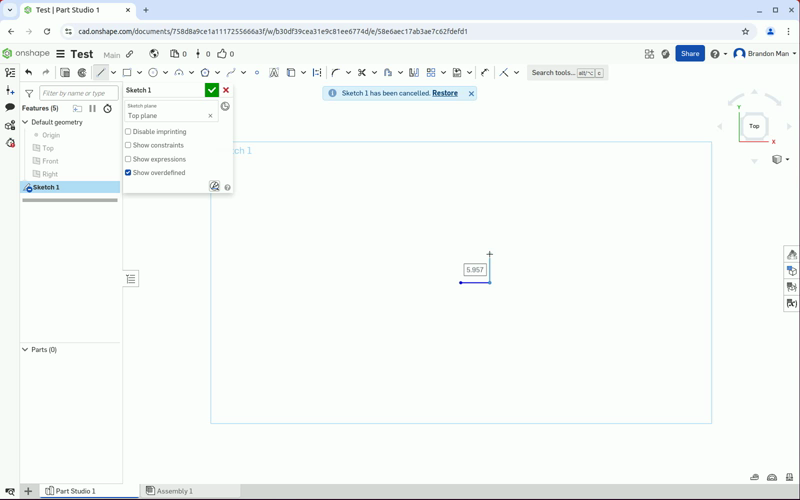
click(489, 253)
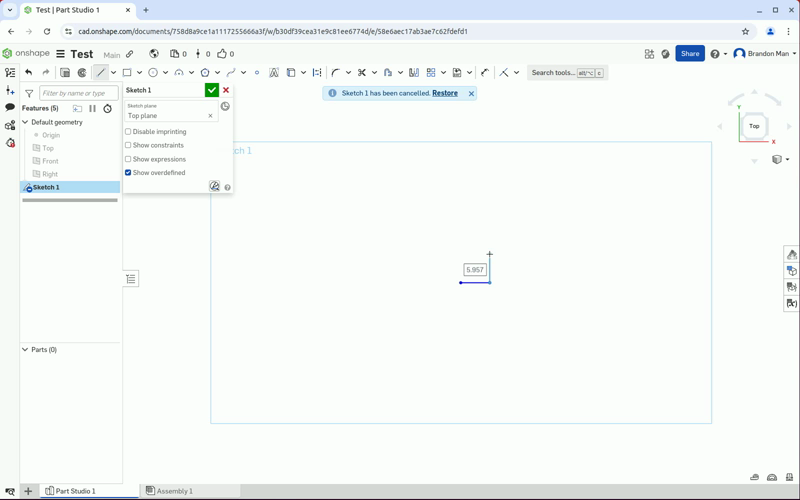
key_up(shift)
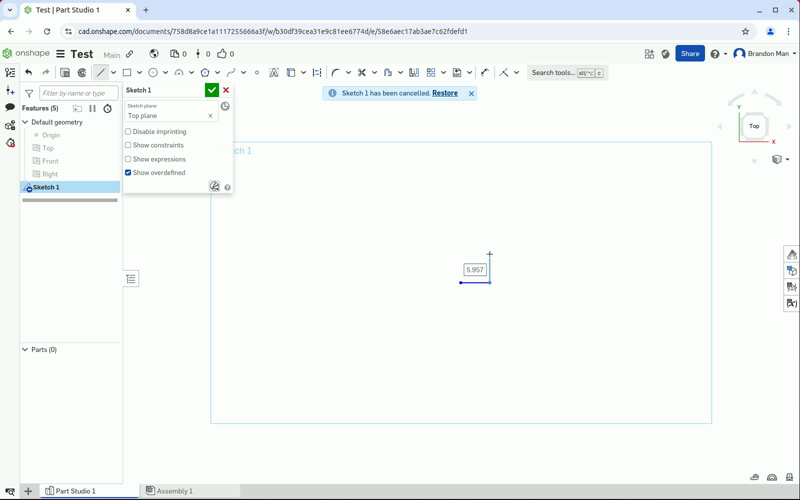
key_down(shift)
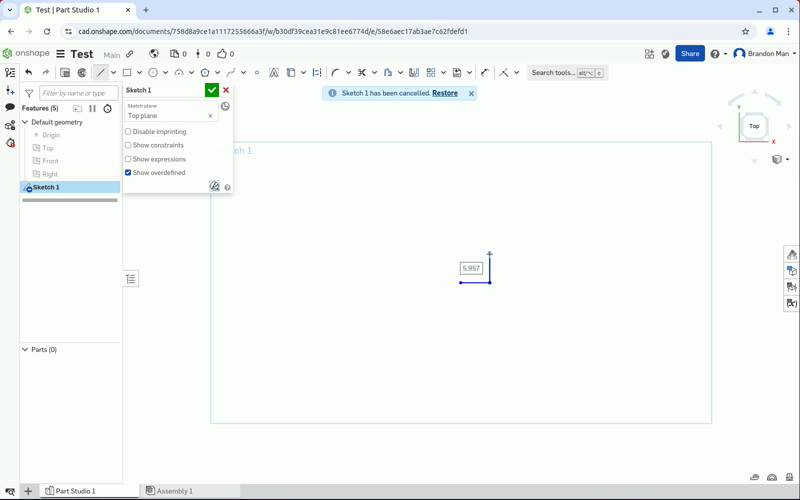
mouse_move(519, 253)
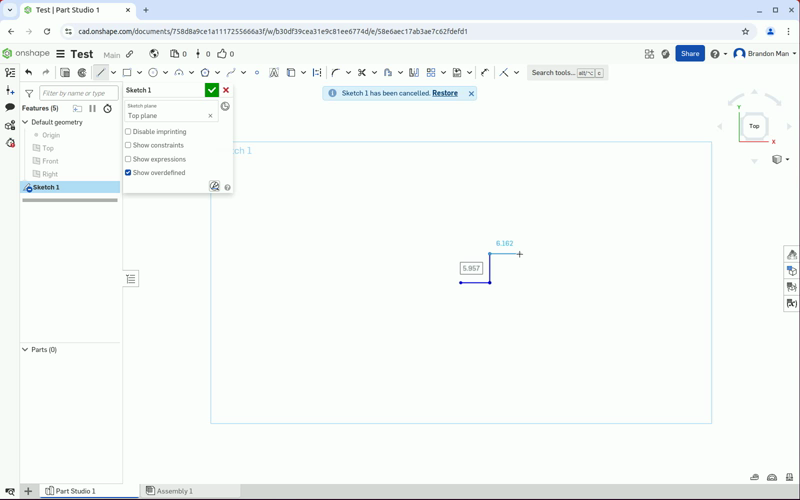
mouse_move(460, 253)
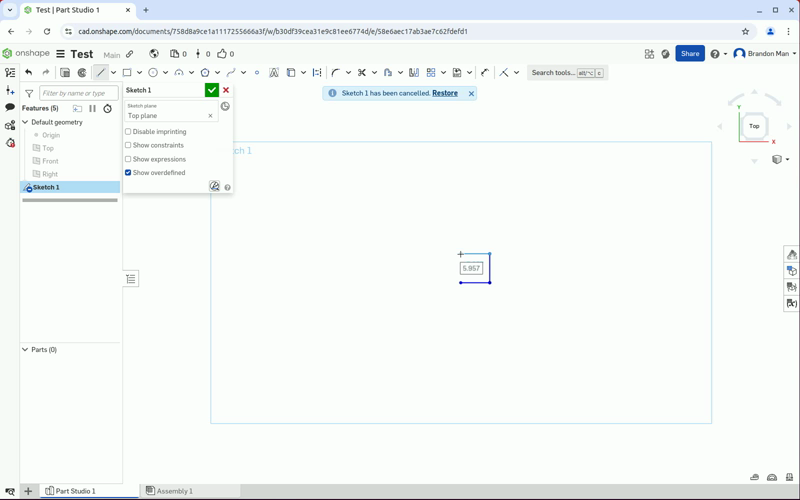
click(460, 253)
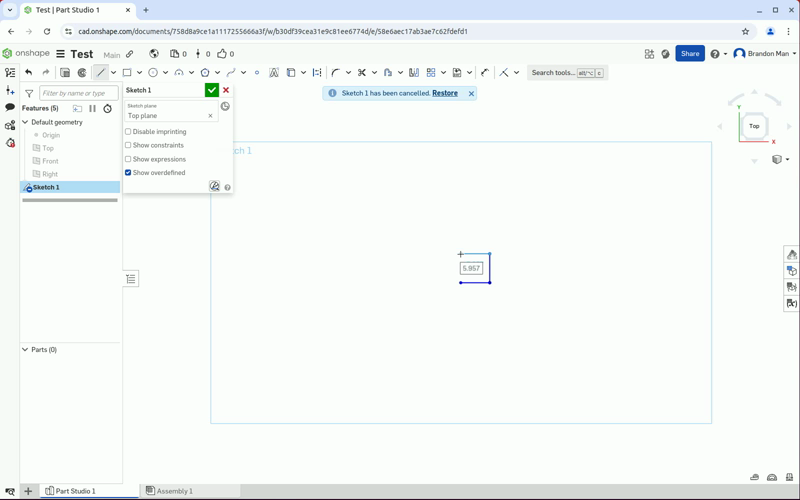
key_up(shift)
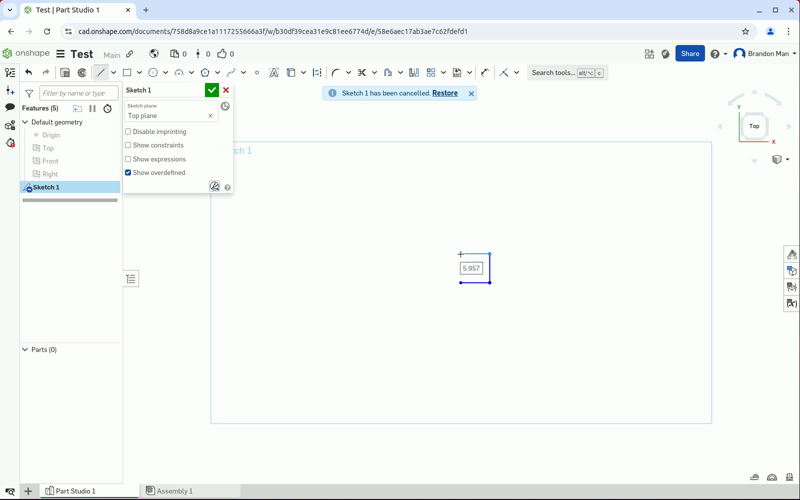
mouse_move(490, 253)
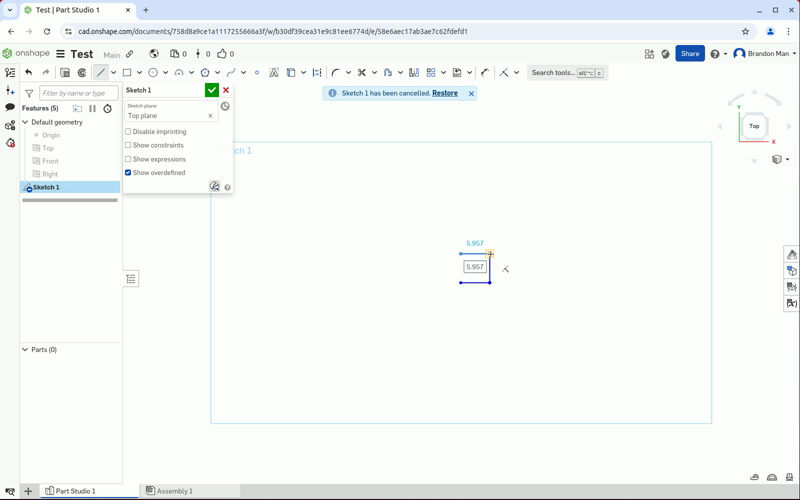
key_down(shift)
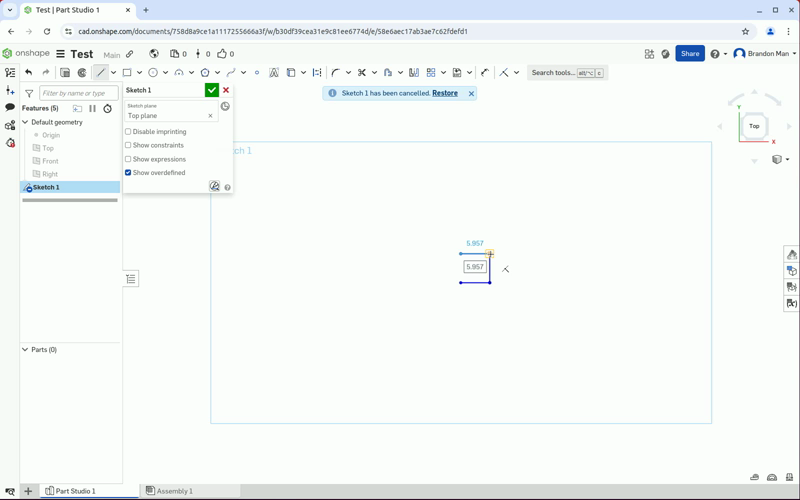
mouse_move(460, 282)
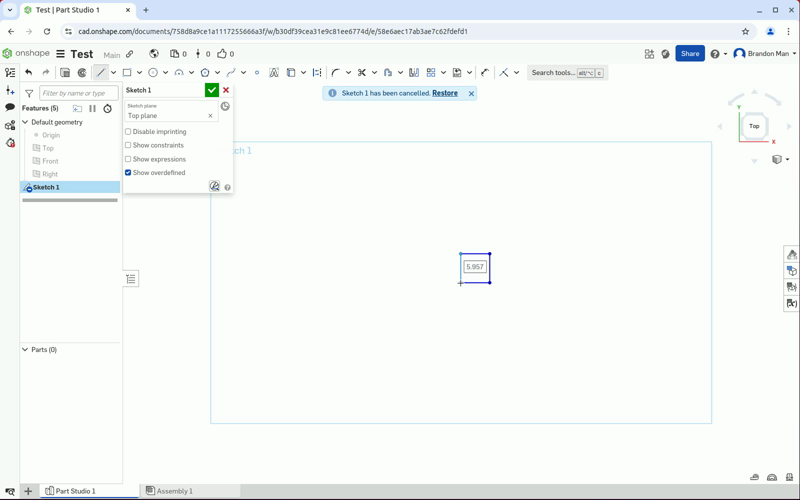
key_up(shift)
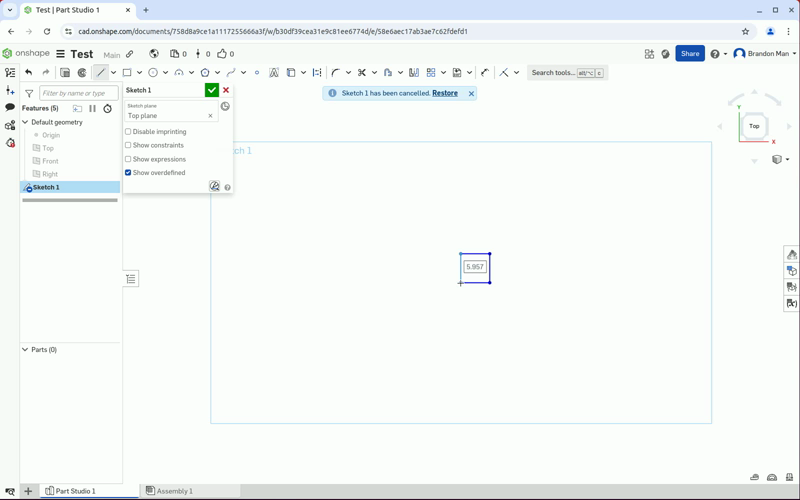
click(460, 282)
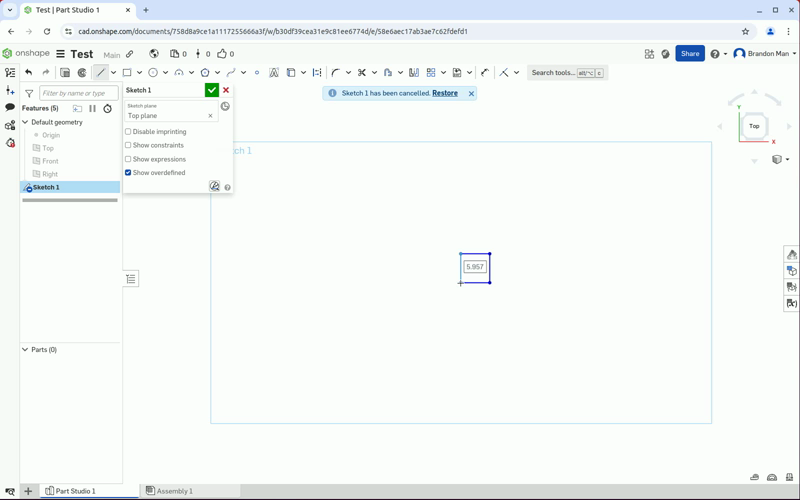
key(esc)
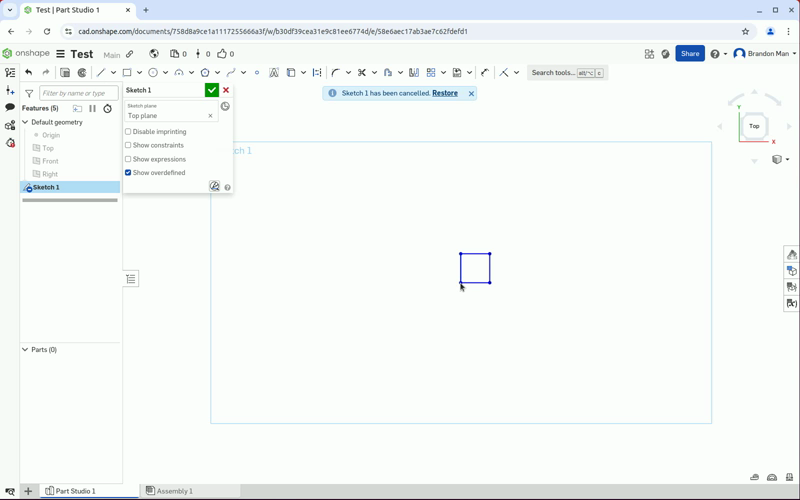
mouse_move(474, 272)
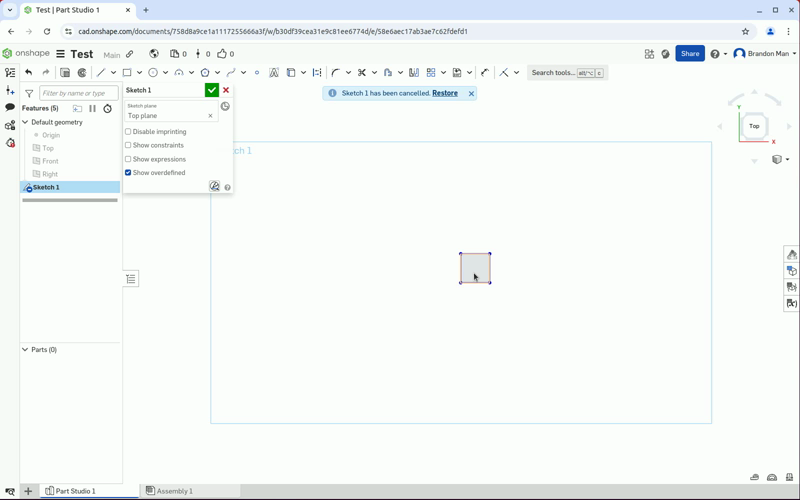
scroll(6)
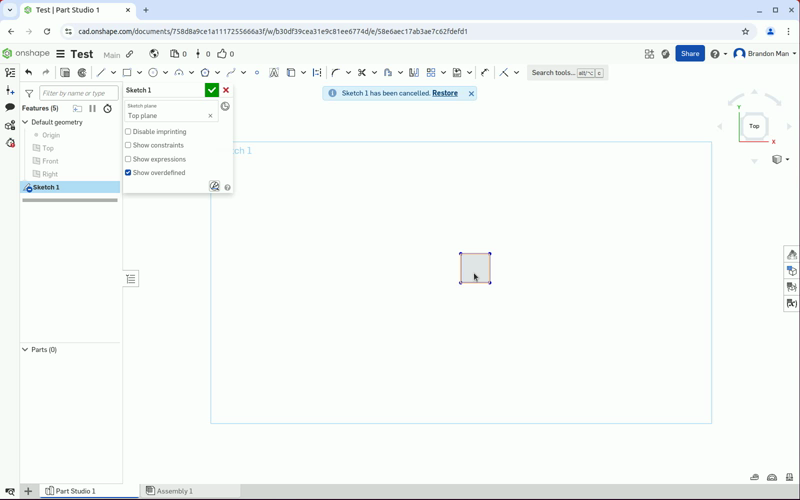
scroll(6)
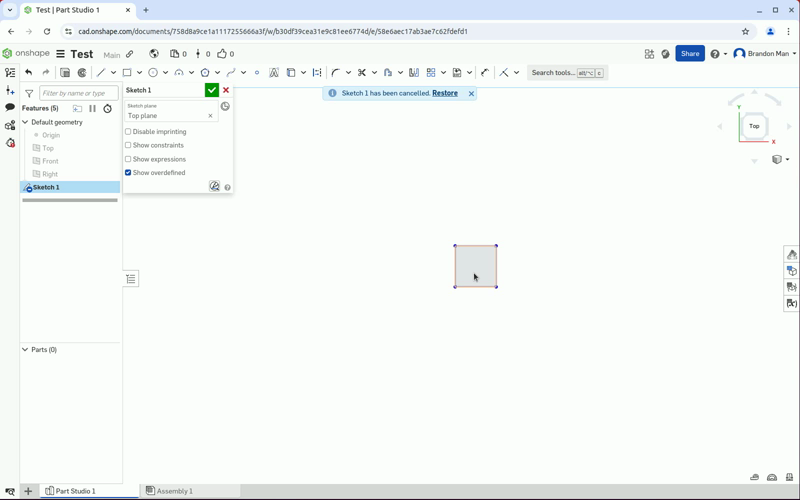
scroll(6)
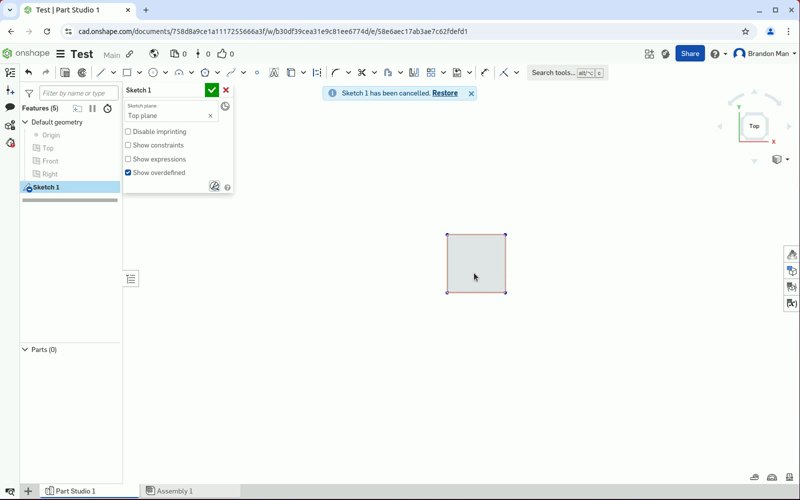
scroll(6)
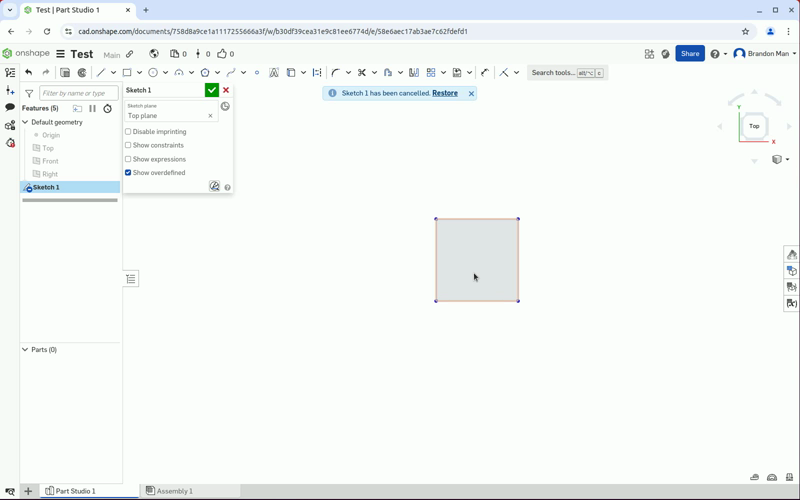
scroll(6)
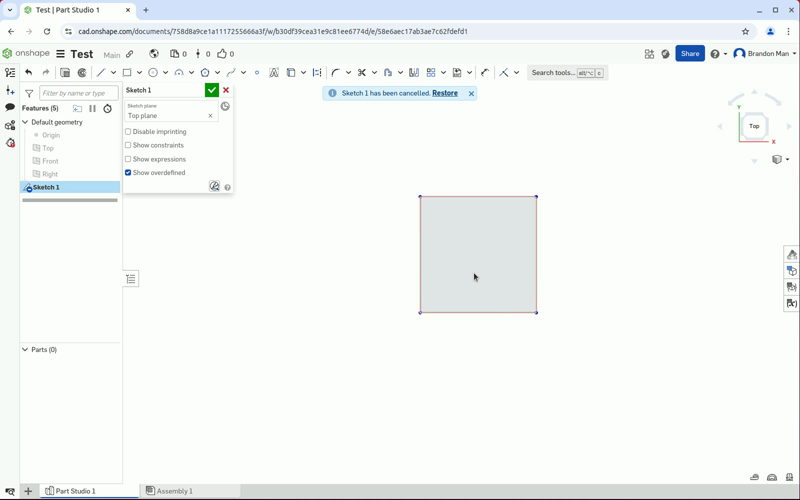
scroll(6)
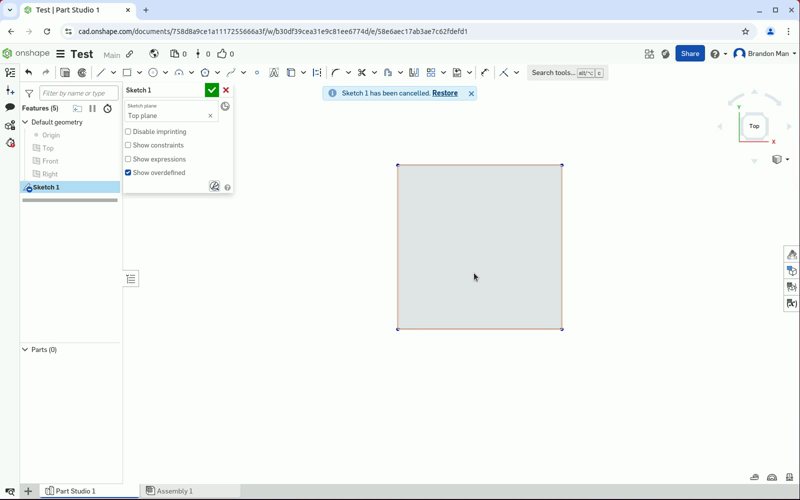
scroll(6)
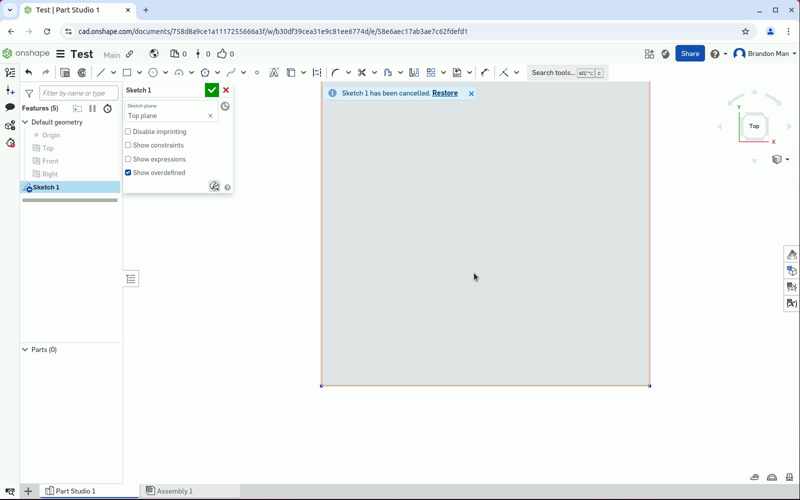
click(474, 272)
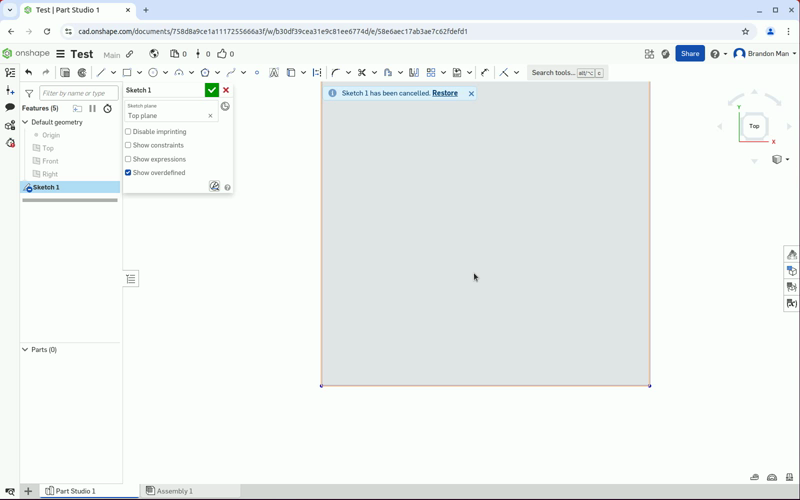
scroll(-6)
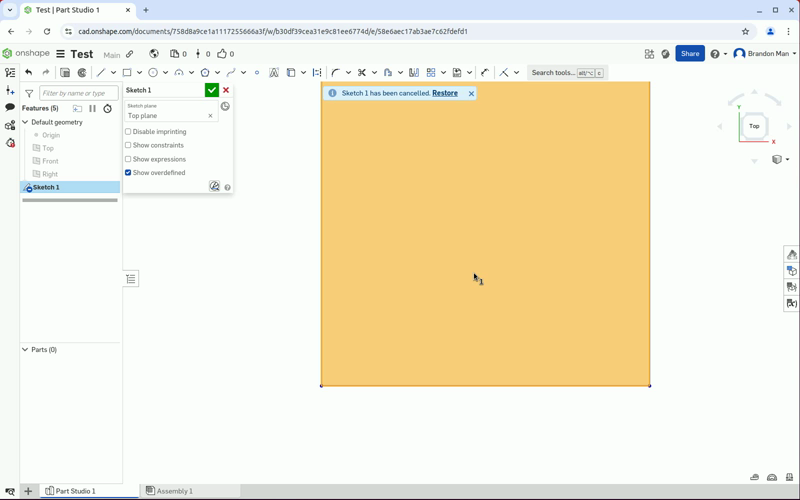
scroll(-6)
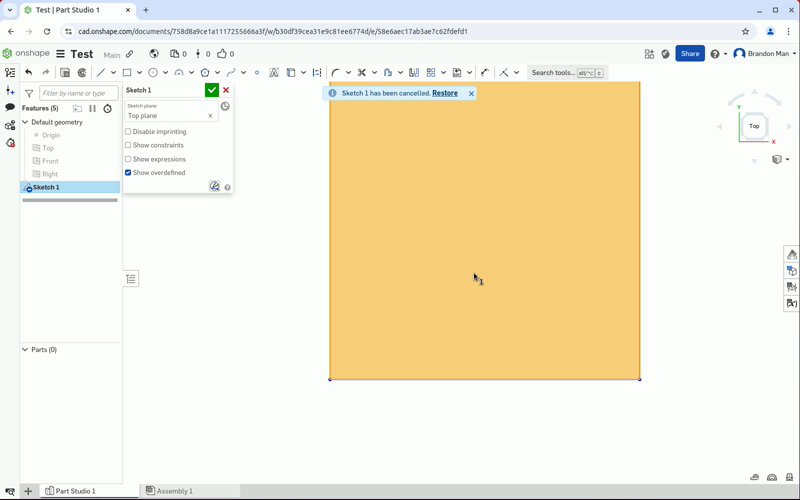
scroll(-6)
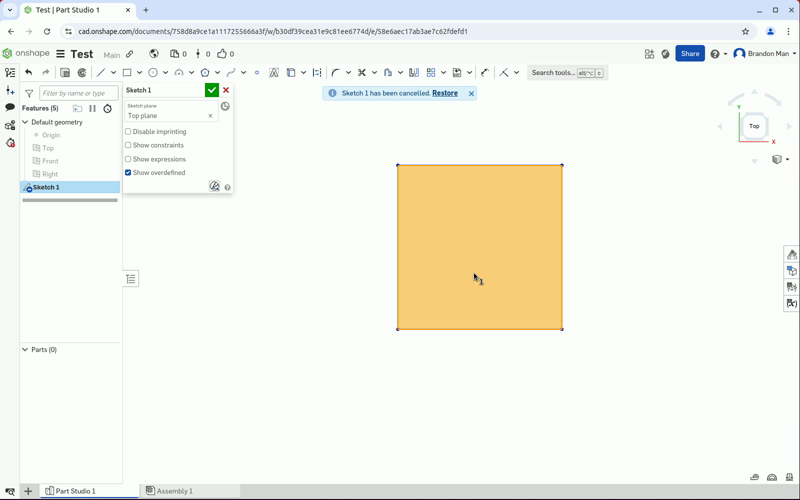
scroll(-6)
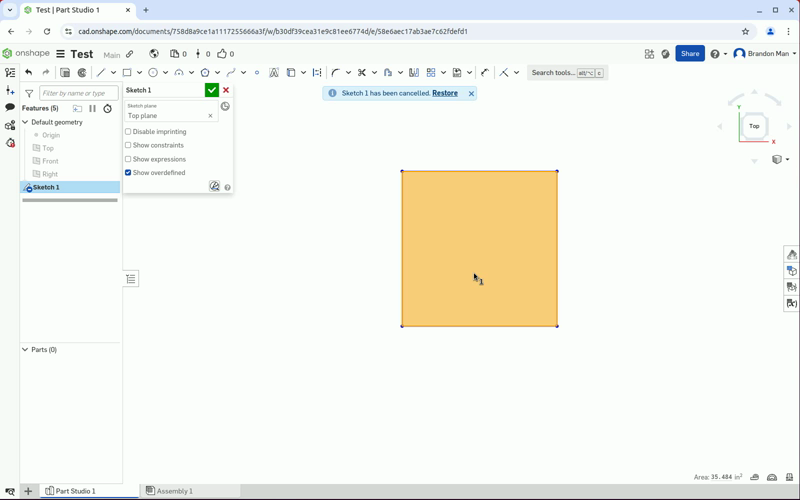
scroll(-6)
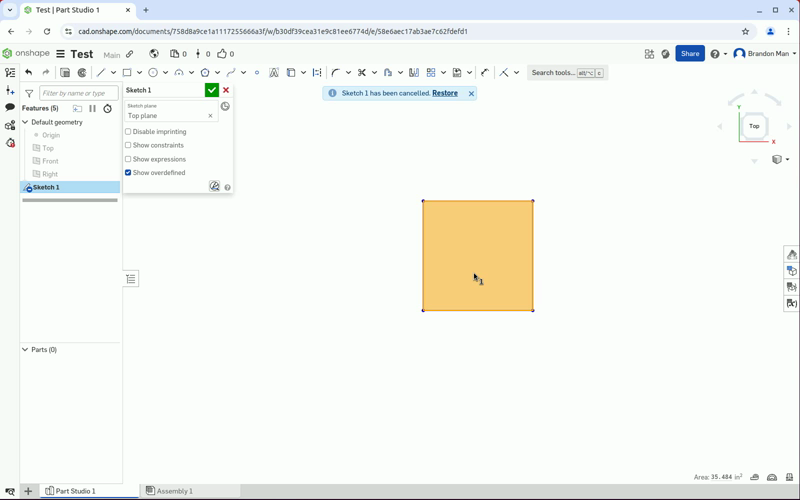
scroll(-6)
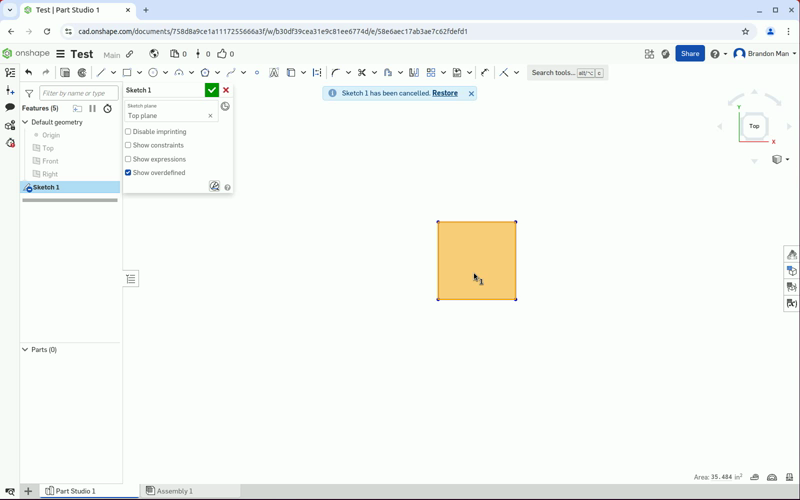
scroll(-6)
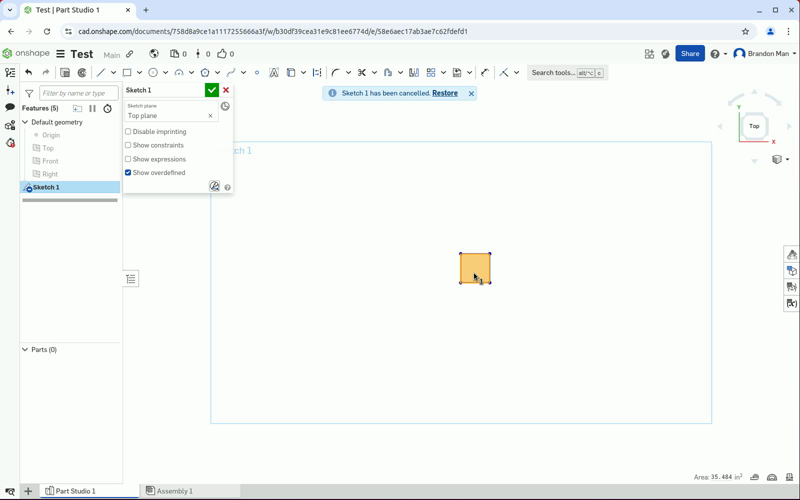
mouse_move(73, 352)
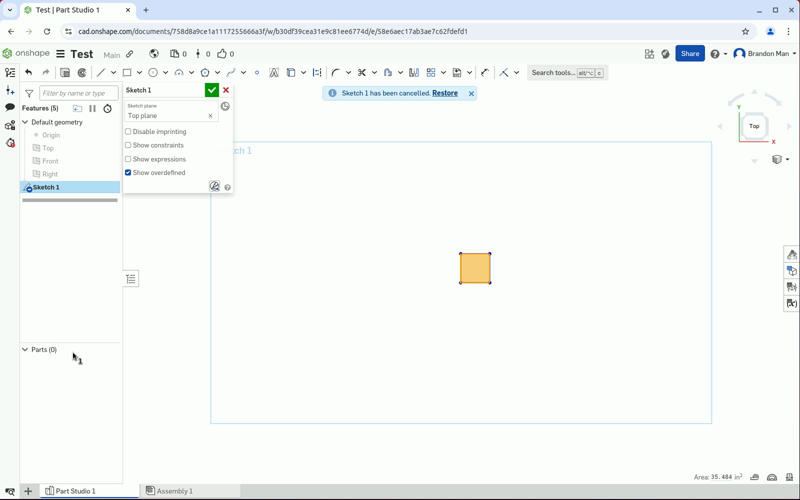
key(shift+y)
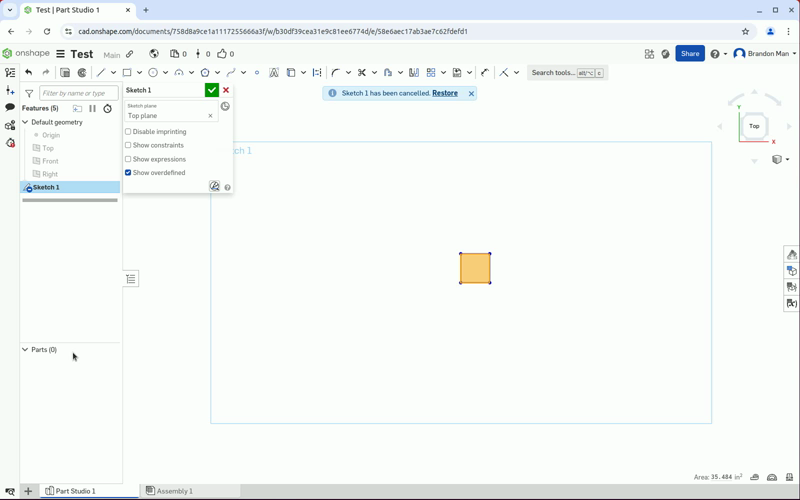
key(shift+e)
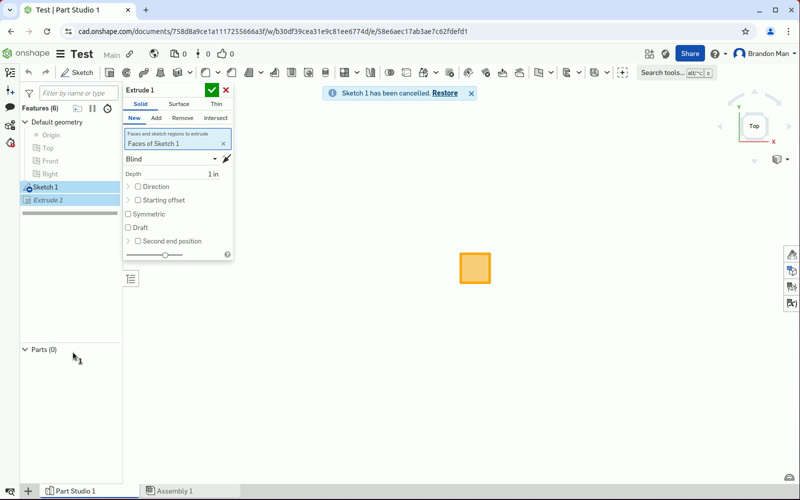
mouse_move(143, 106)
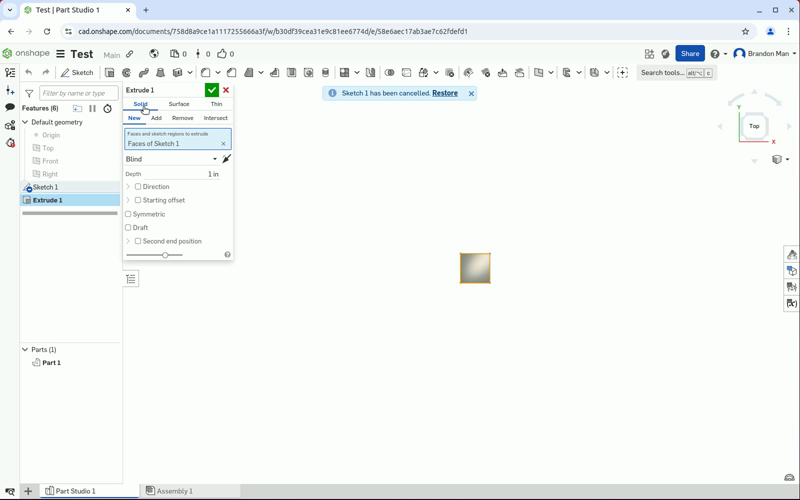
click(143, 106)
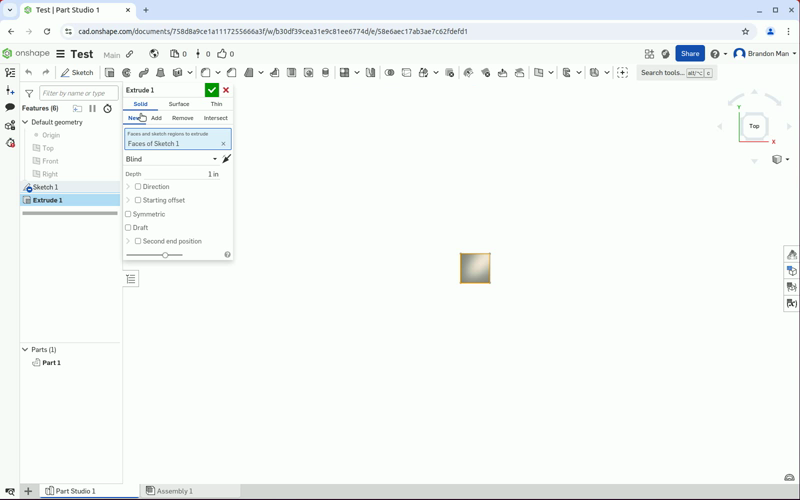
mouse_move(137, 120)
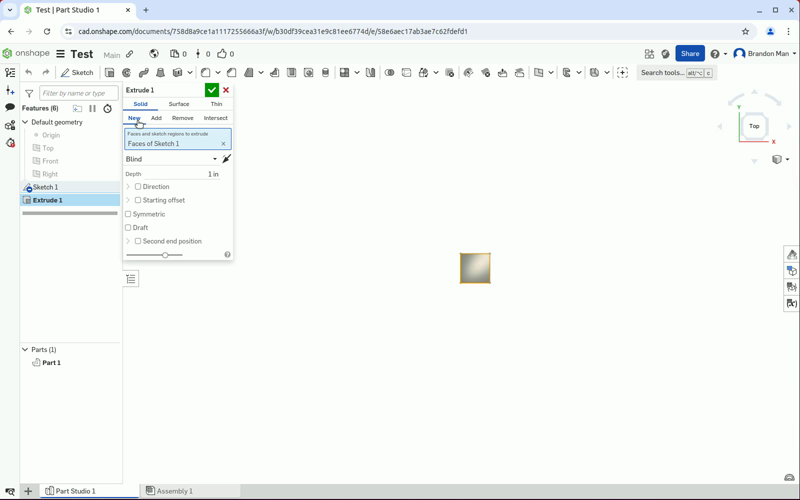
click(137, 120)
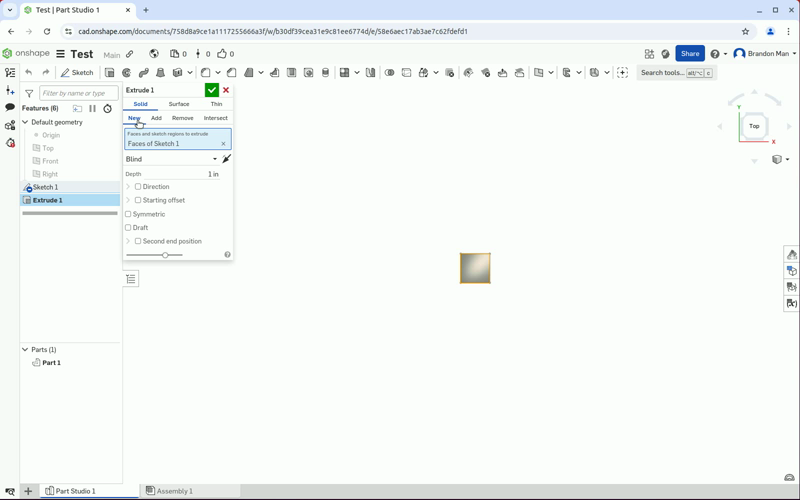
key(tab, 4)
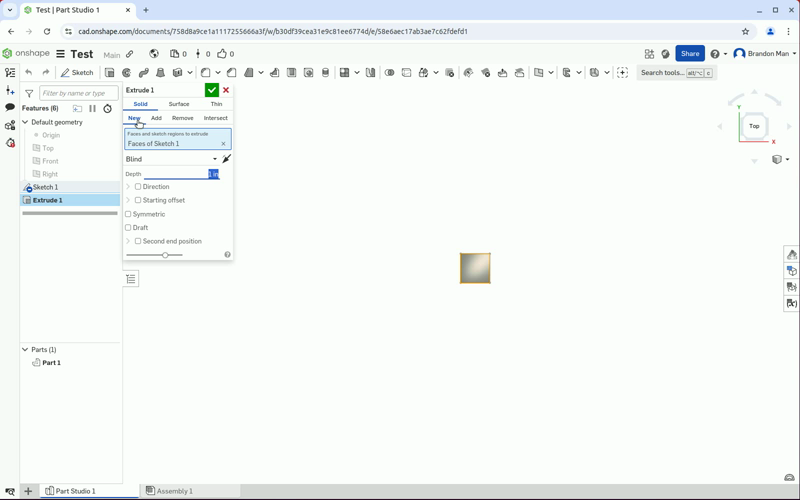
text(5.777)
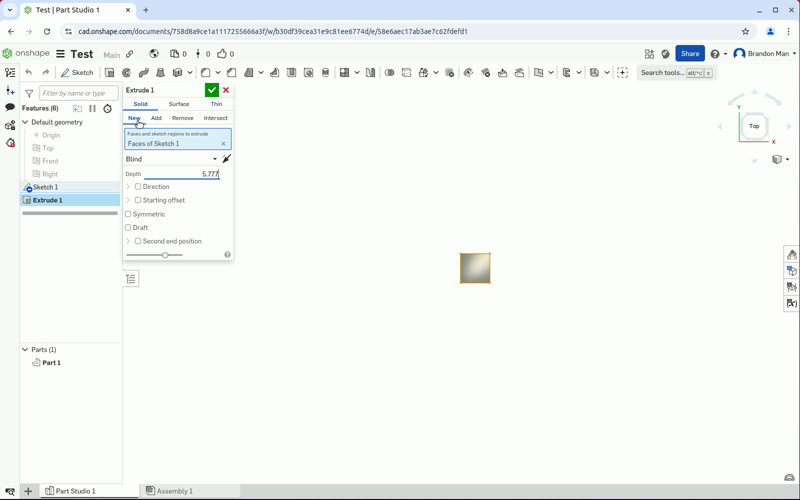
key(enter)
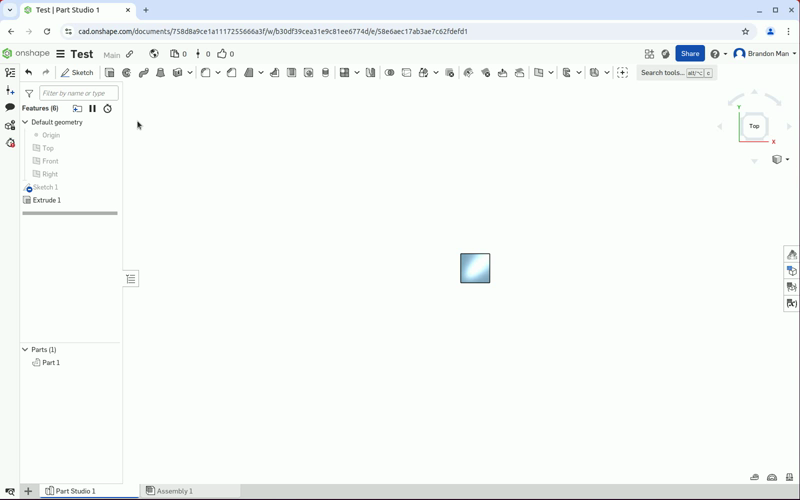
key(shift+h)
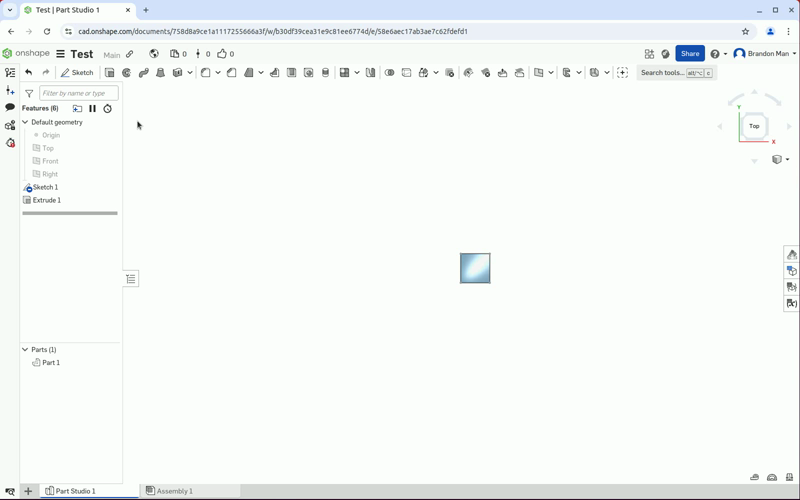
key(shift+h)
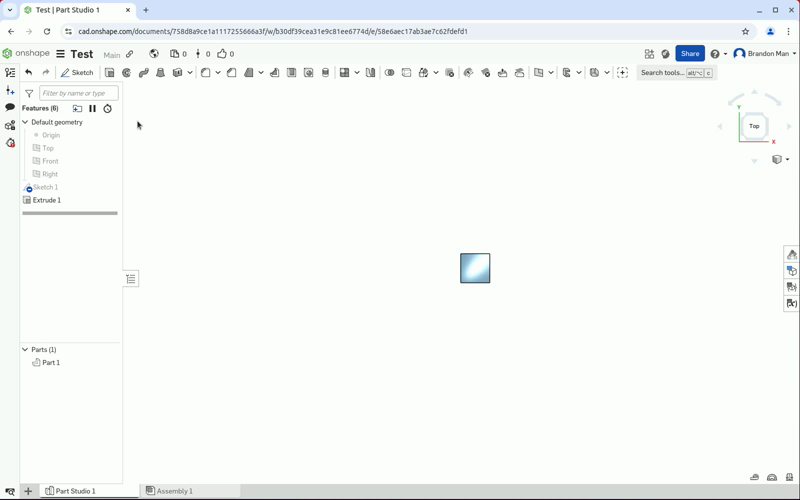
mouse_move(73, 189)
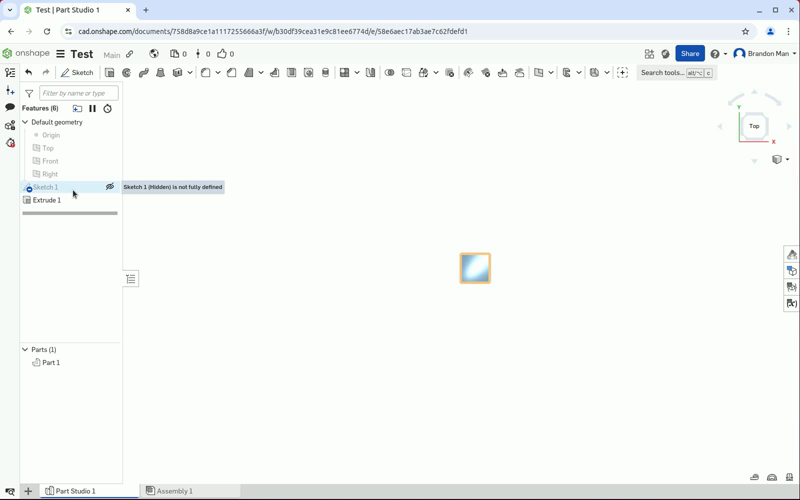
click(73, 189)
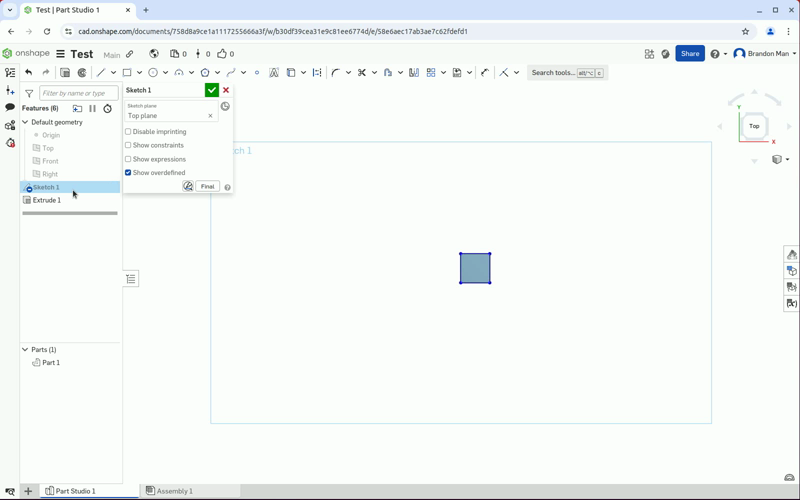
mouse_move(229, 92)
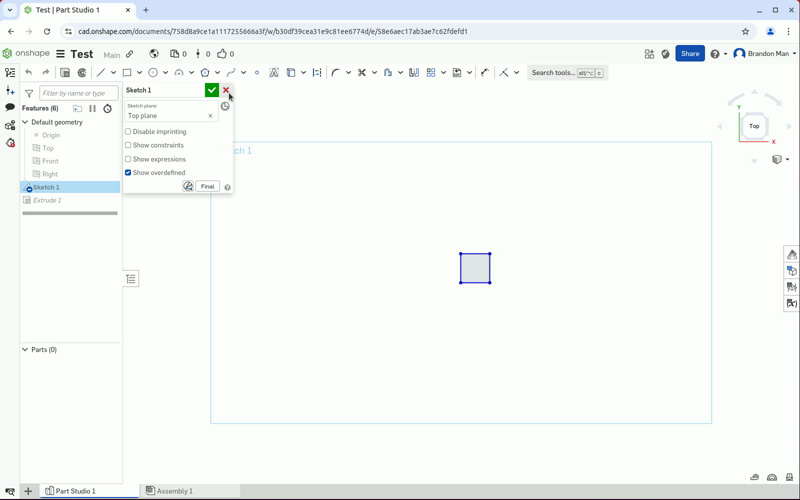
click(229, 92)
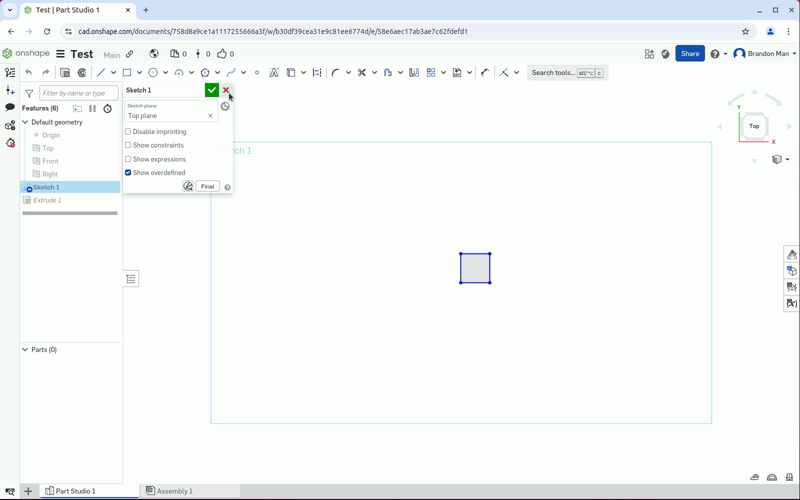
key(shift+s)
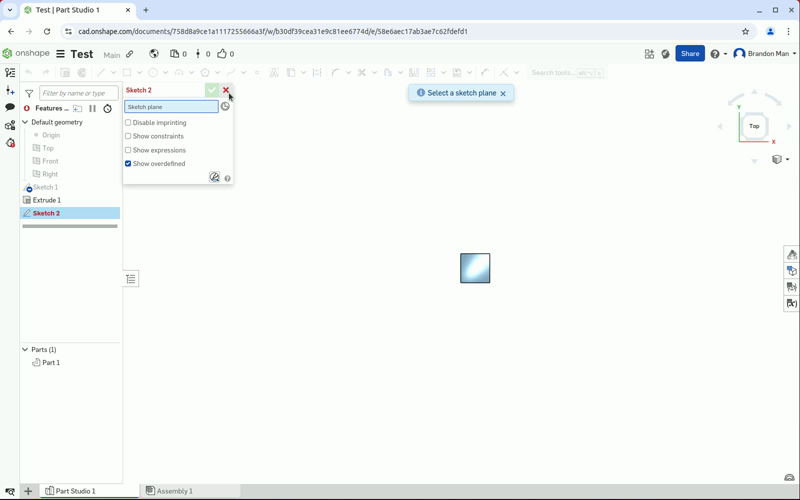
mouse_move(73, 150)
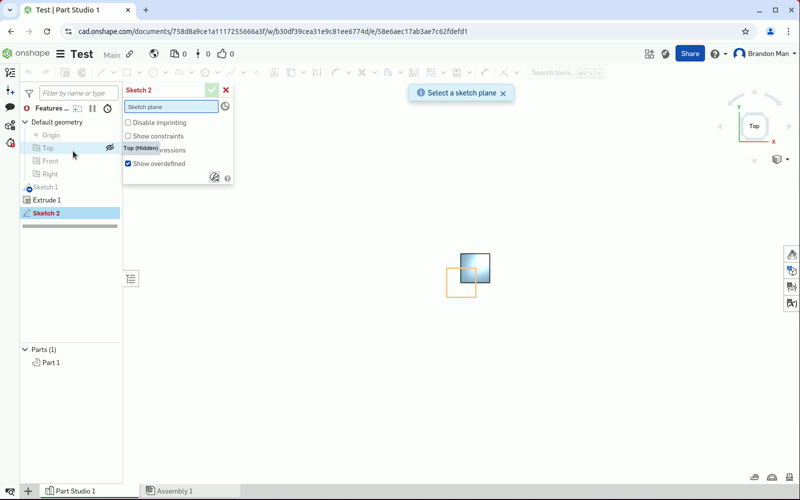
click(73, 150)
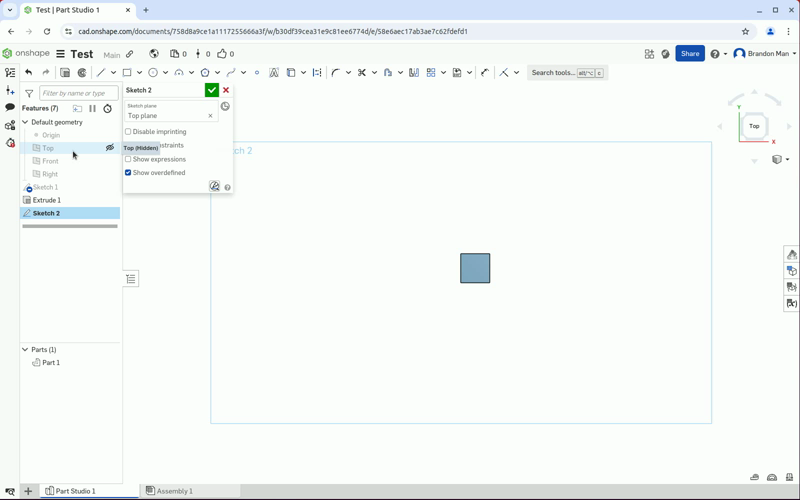
mouse_move(73, 352)
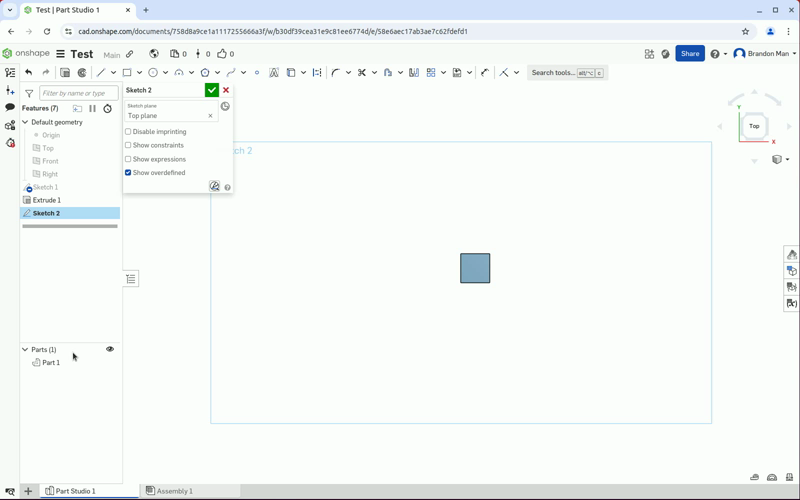
key(y)
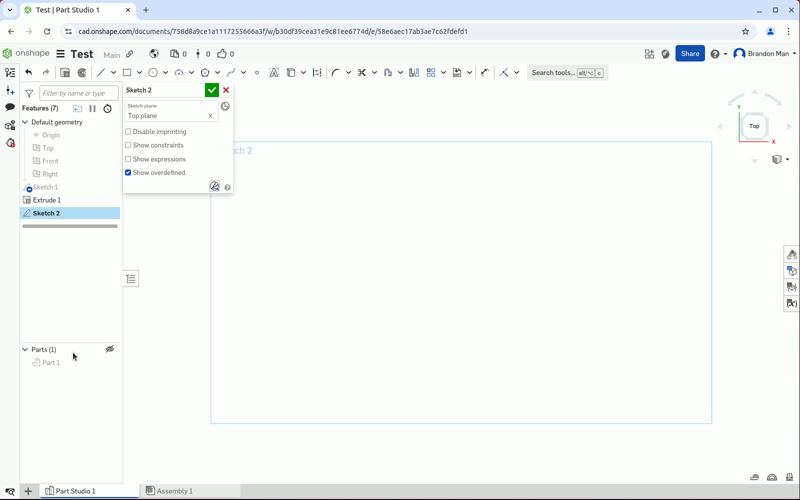
key(l)
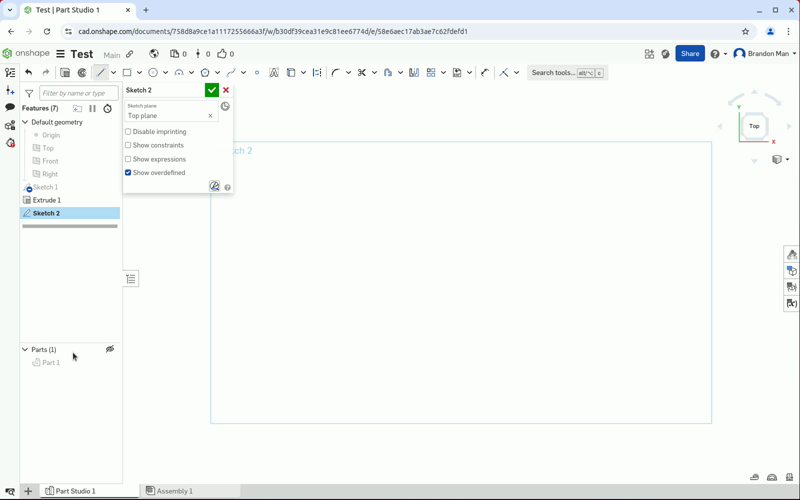
key_down(shift)
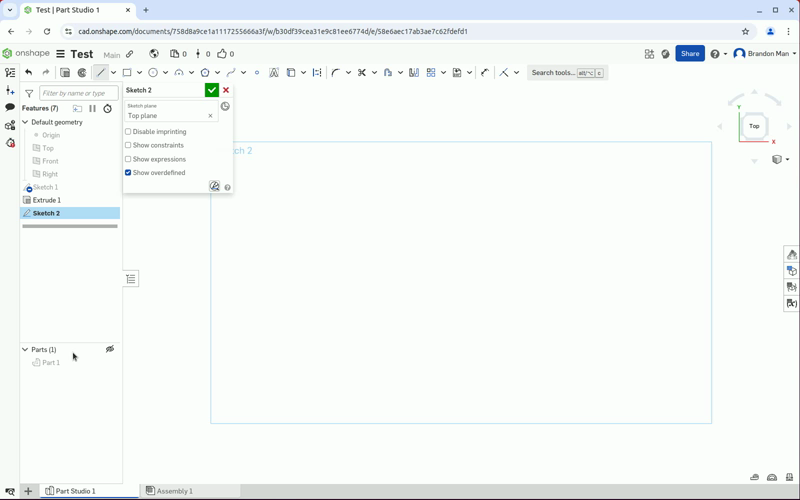
mouse_move(545, 282)
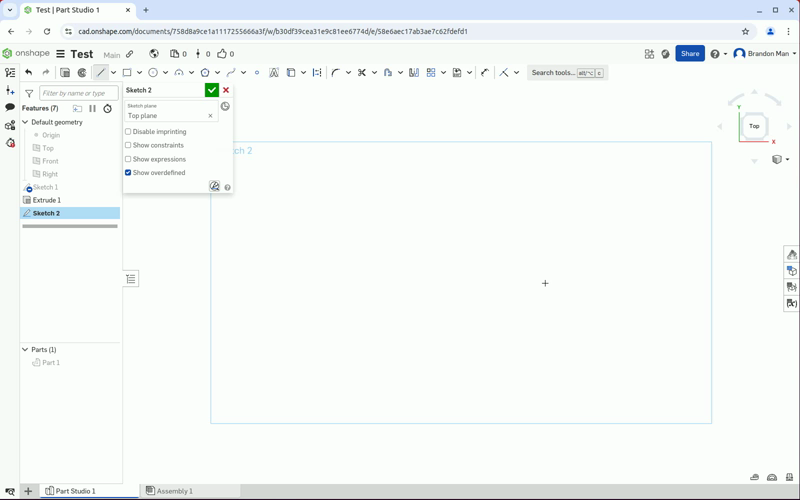
click(545, 282)
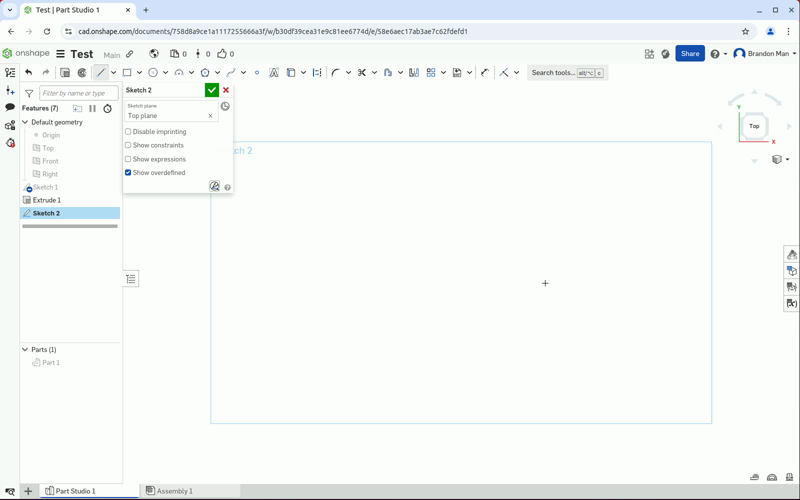
key_up(shift)
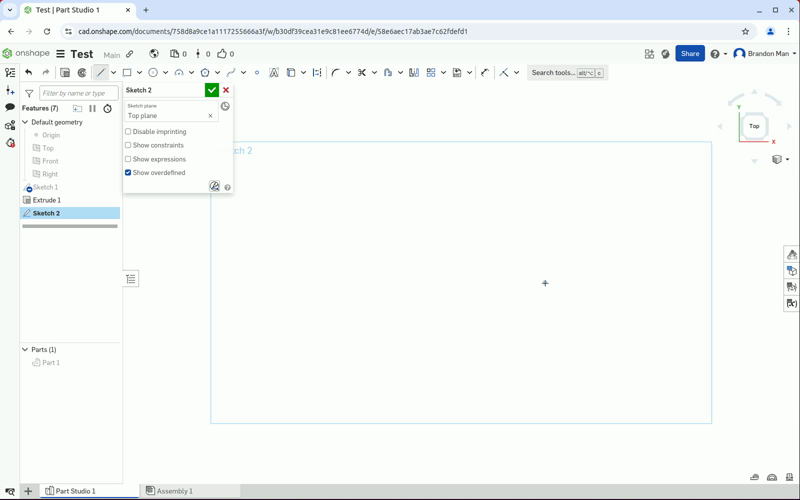
key_down(shift)
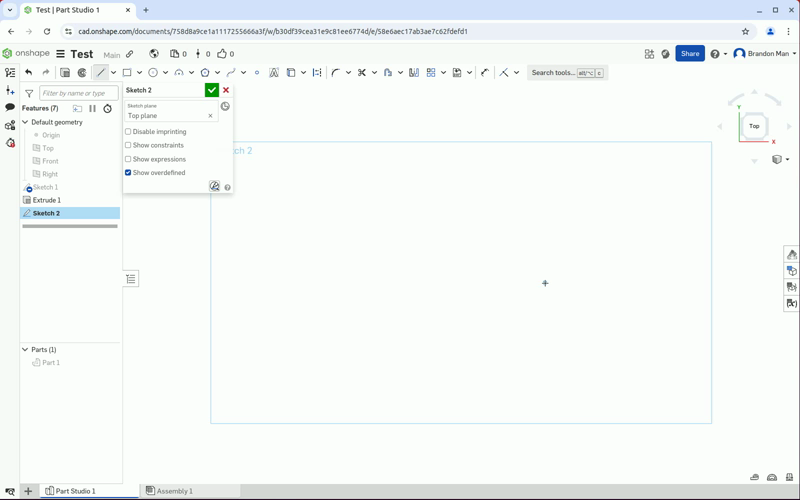
mouse_move(575, 282)
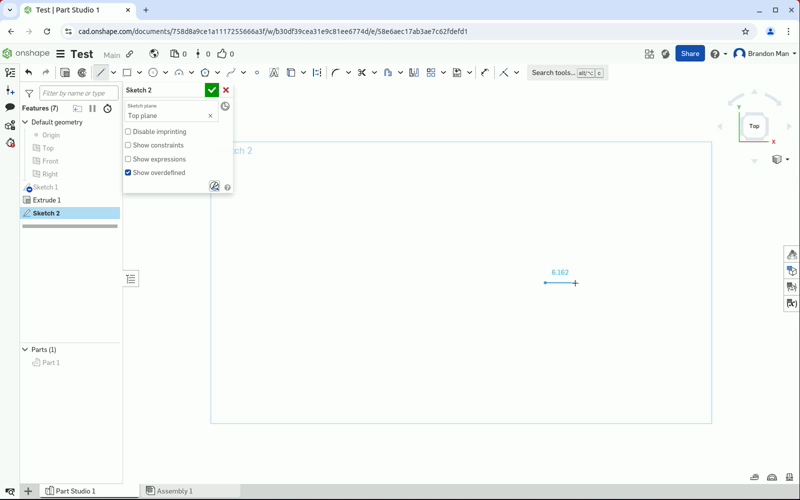
mouse_move(574, 282)
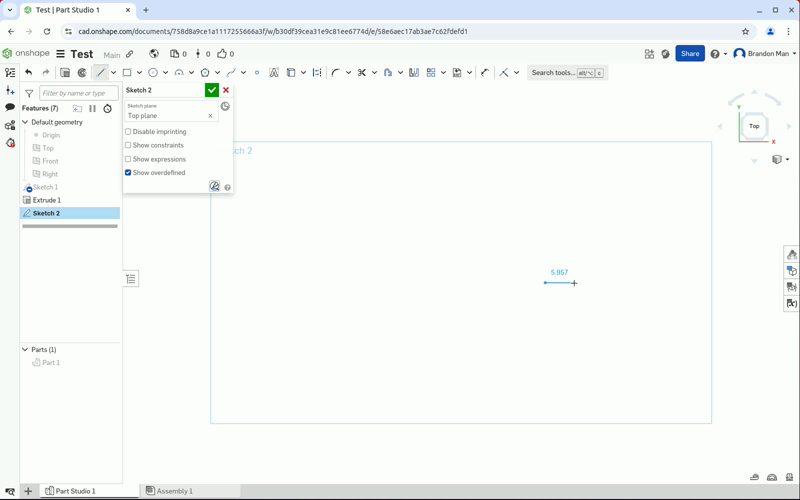
click(574, 282)
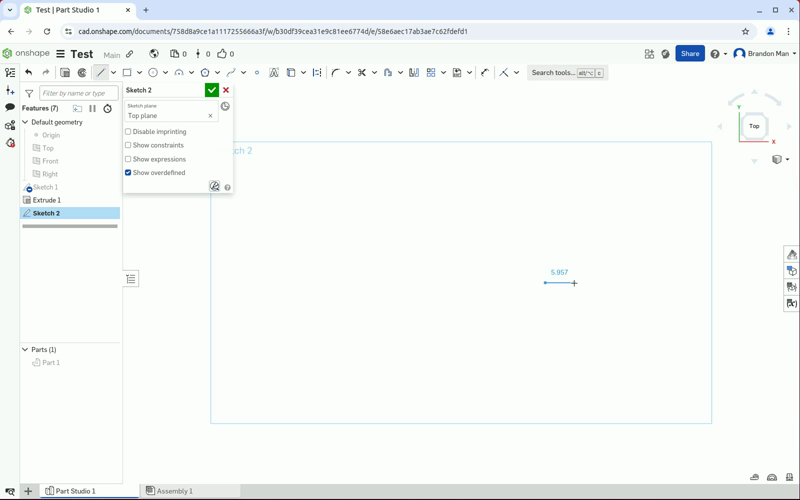
key_up(shift)
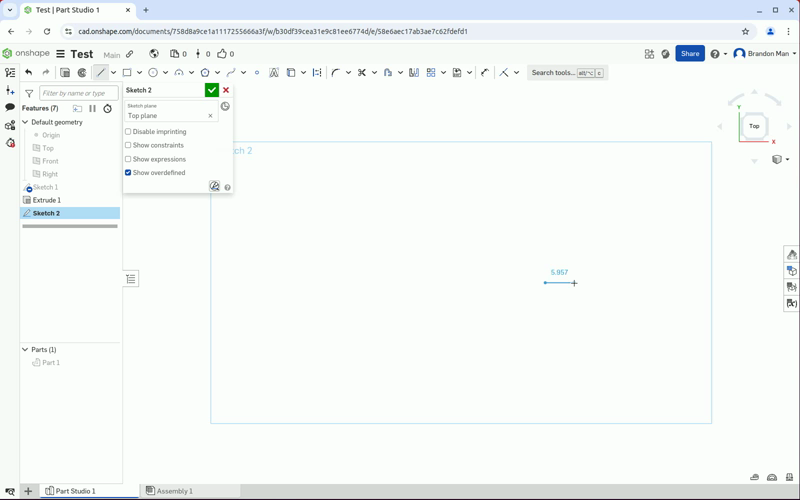
key_down(shift)
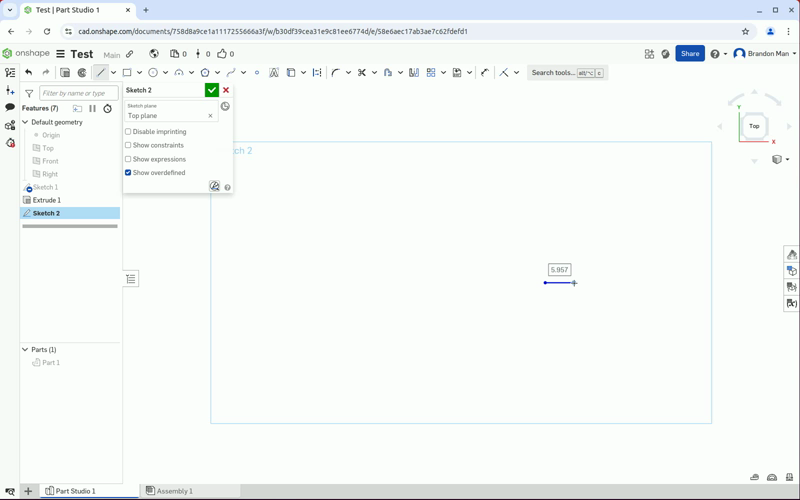
mouse_move(589, 282)
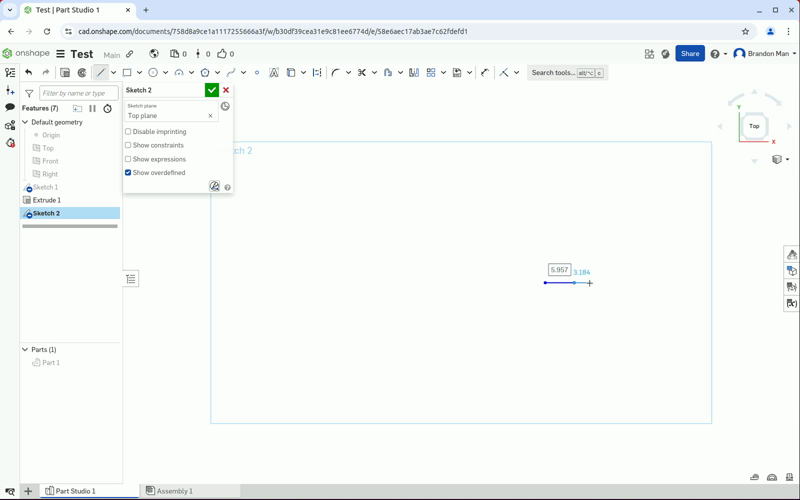
mouse_move(574, 253)
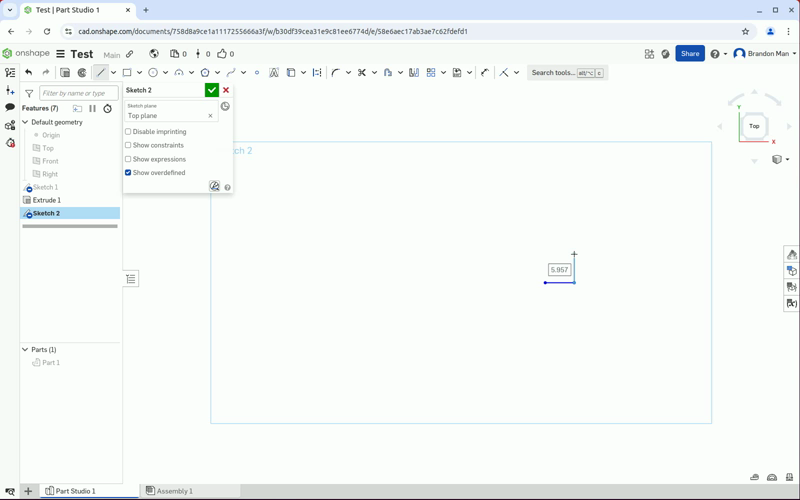
click(574, 253)
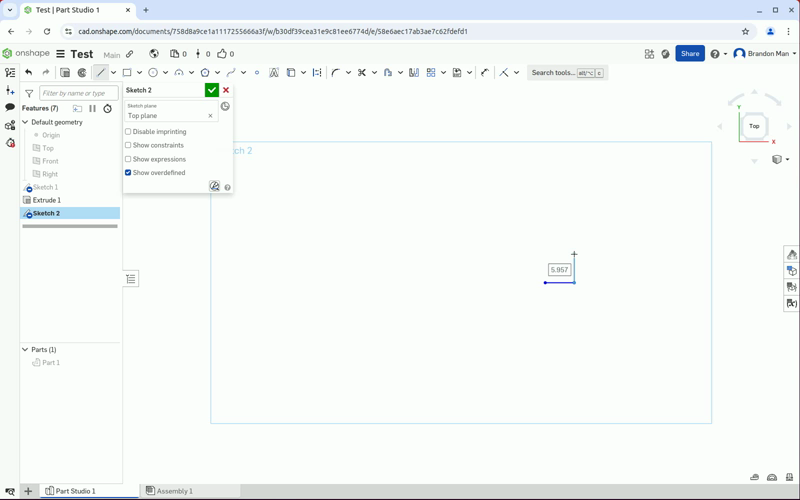
key_up(shift)
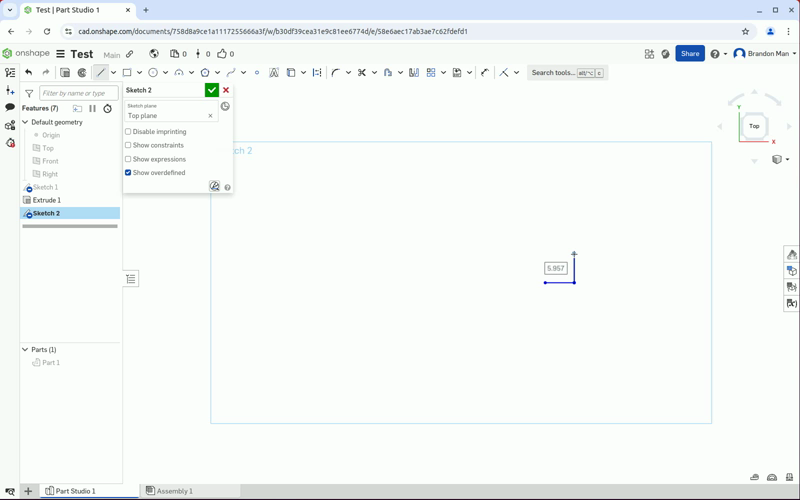
key_down(shift)
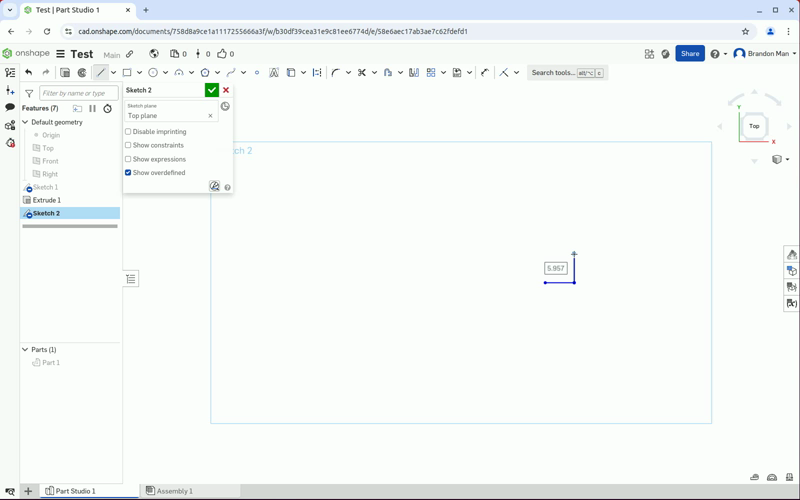
mouse_move(589, 253)
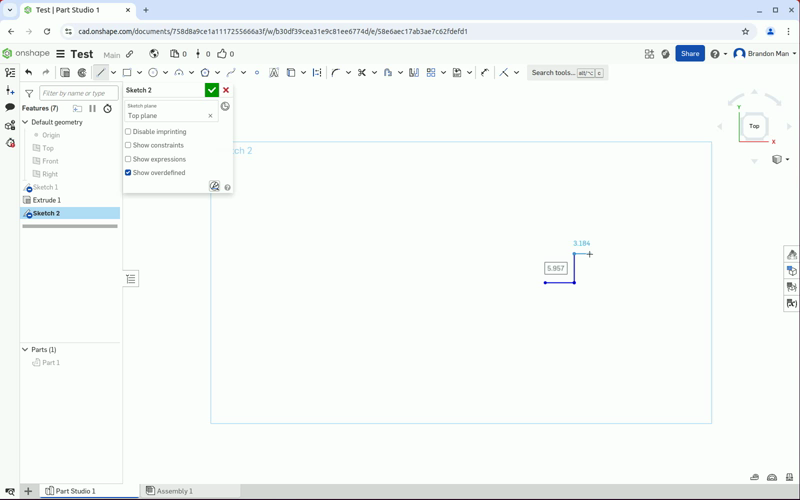
mouse_move(545, 253)
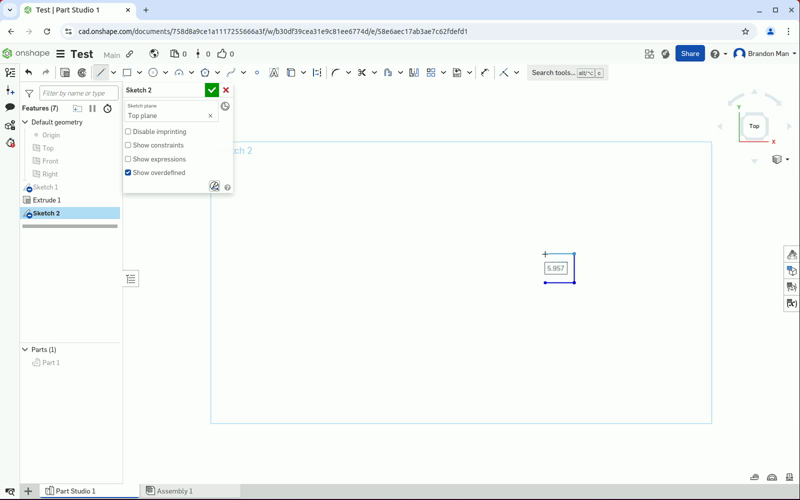
click(545, 253)
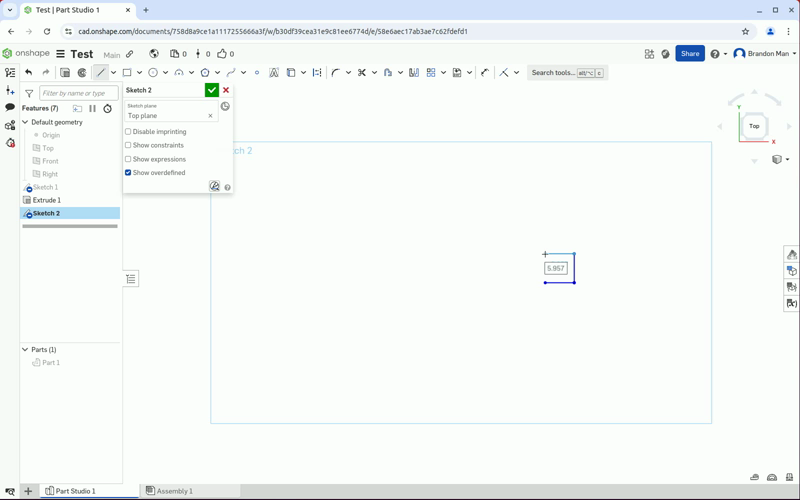
key_up(shift)
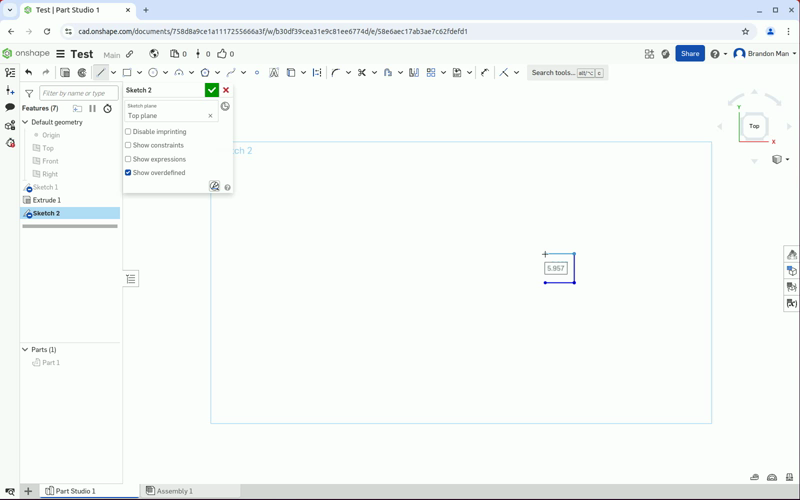
mouse_move(575, 253)
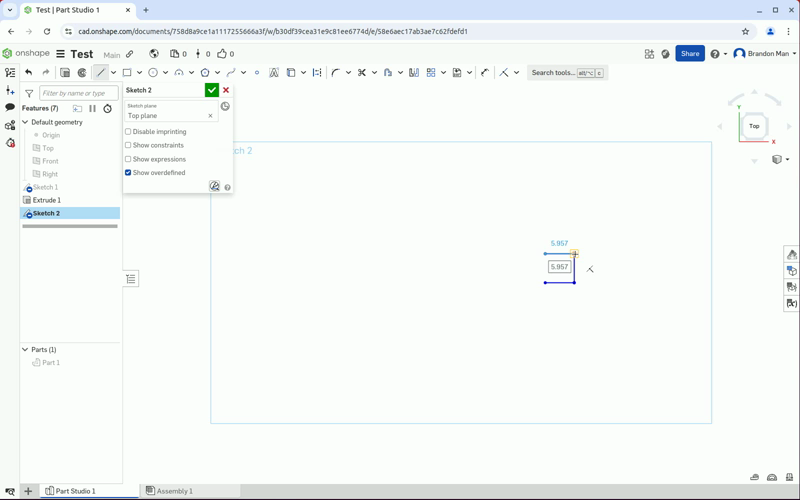
key_down(shift)
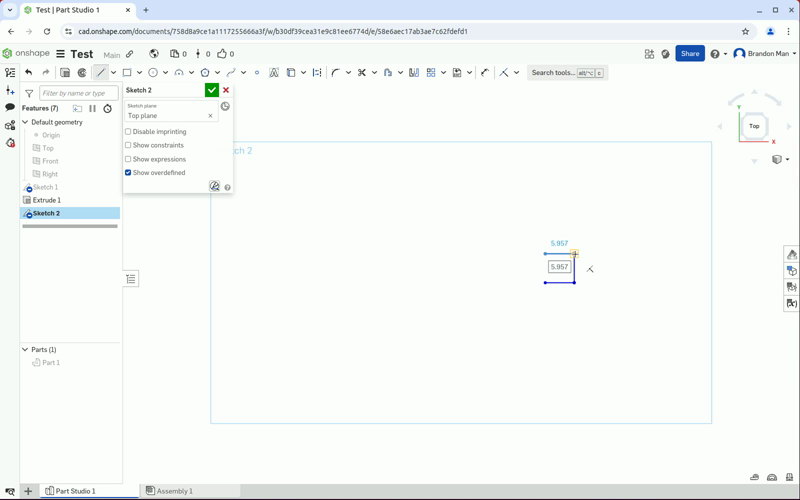
mouse_move(545, 282)
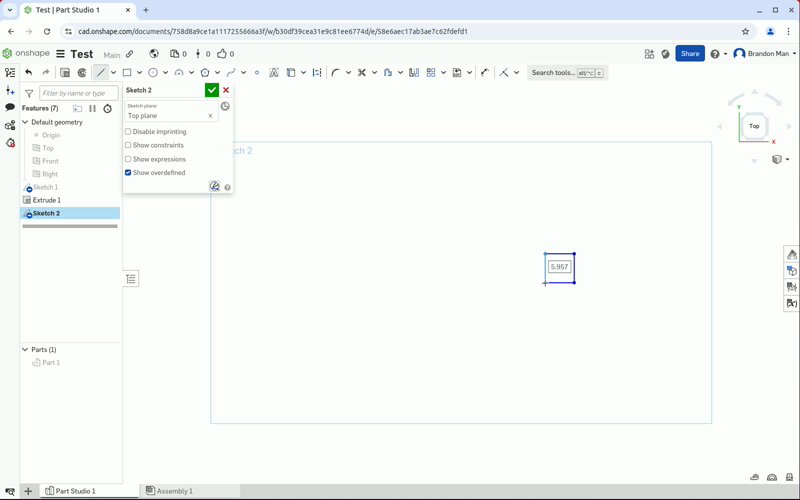
key_up(shift)
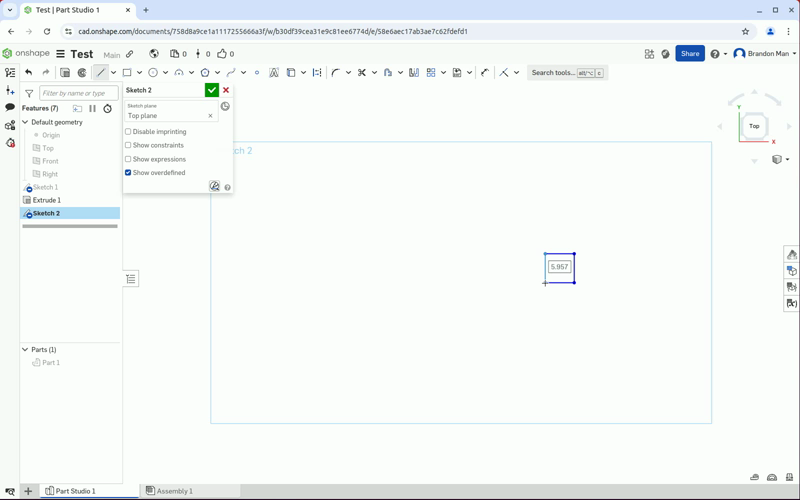
click(545, 282)
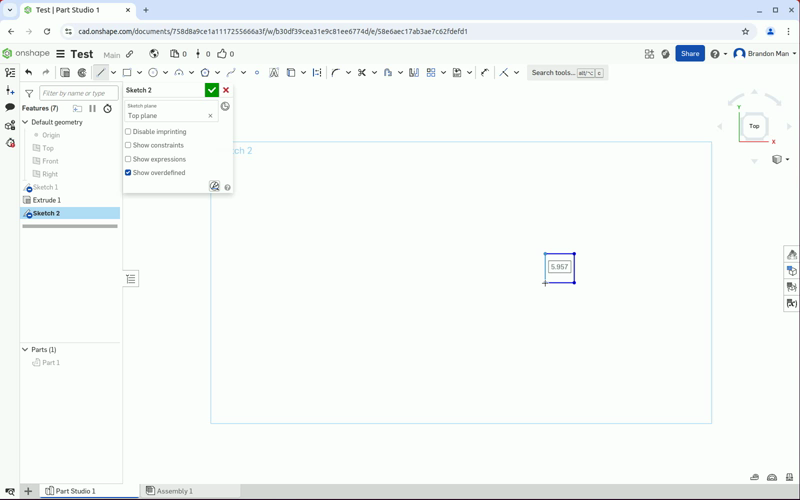
key(esc)
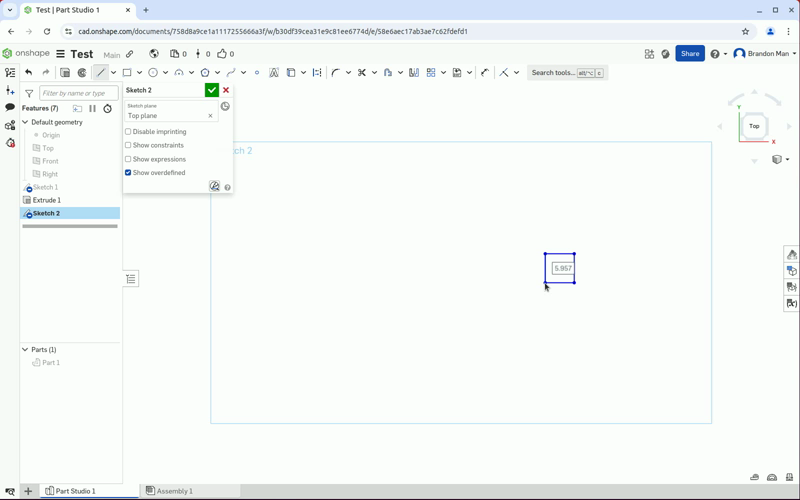
mouse_move(568, 273)
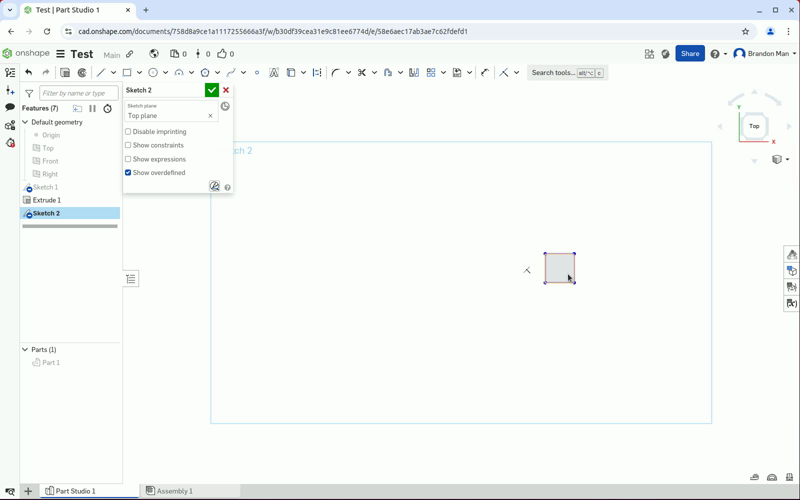
scroll(6)
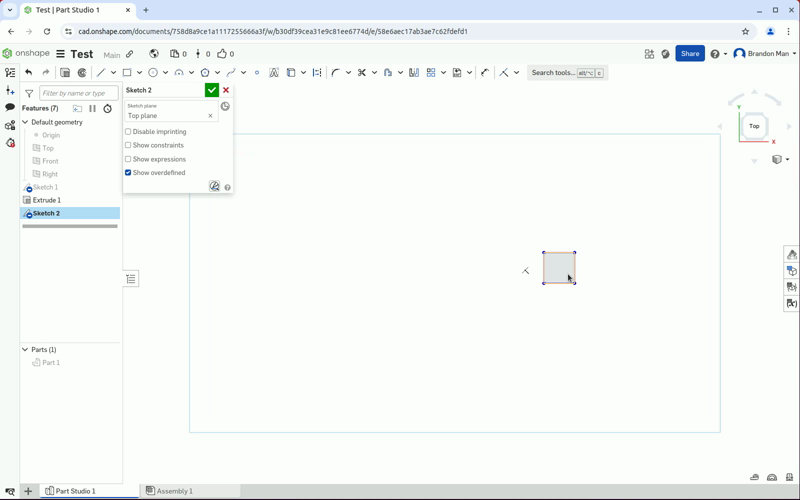
scroll(6)
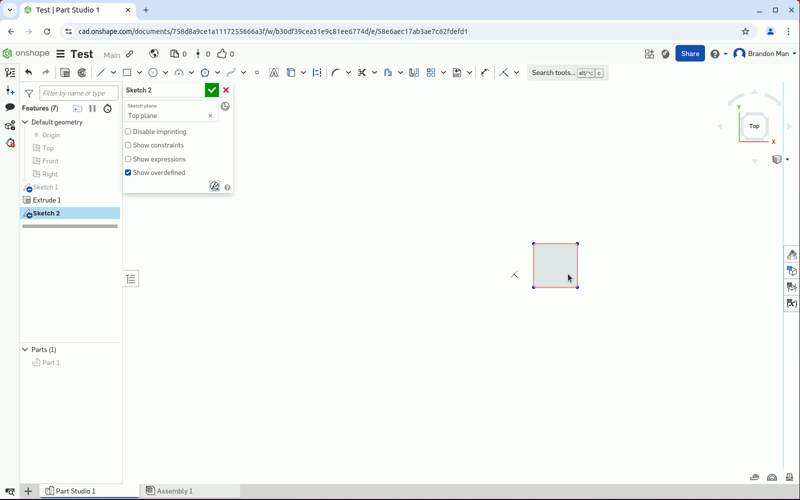
scroll(6)
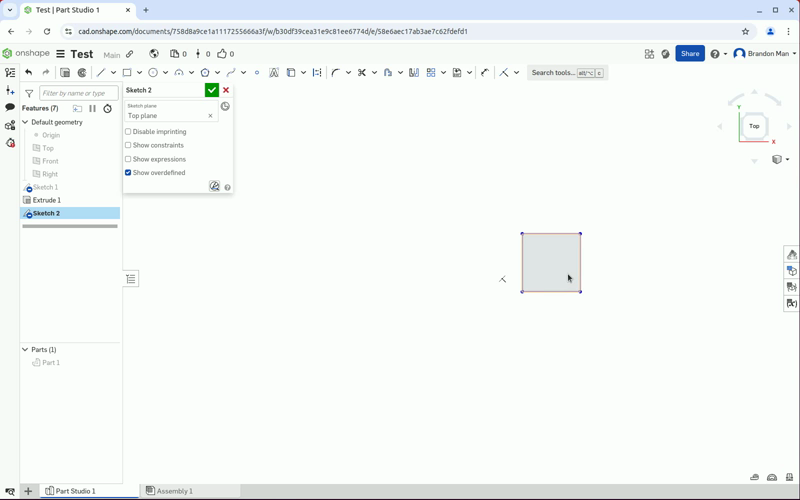
scroll(6)
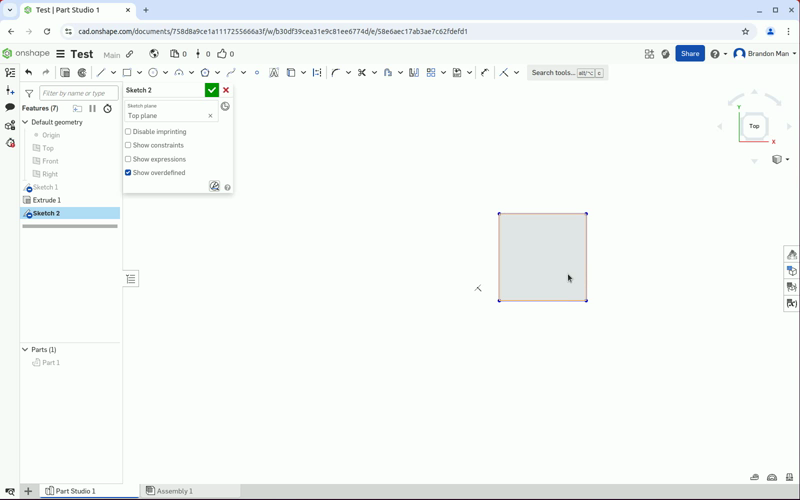
scroll(6)
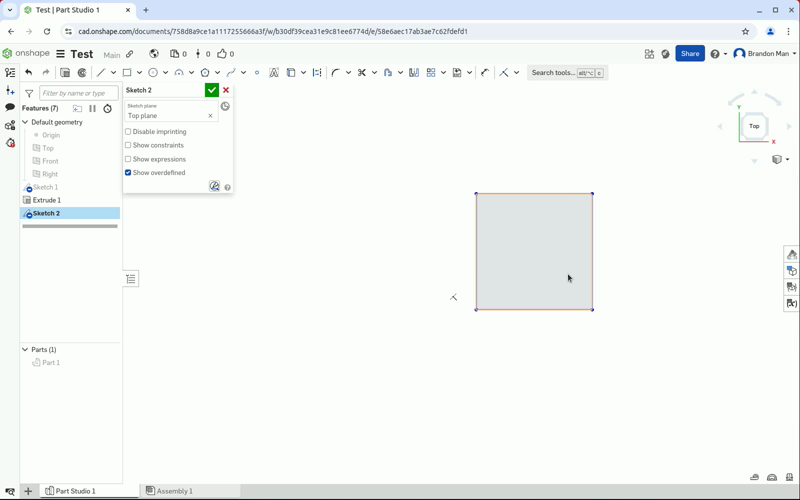
scroll(6)
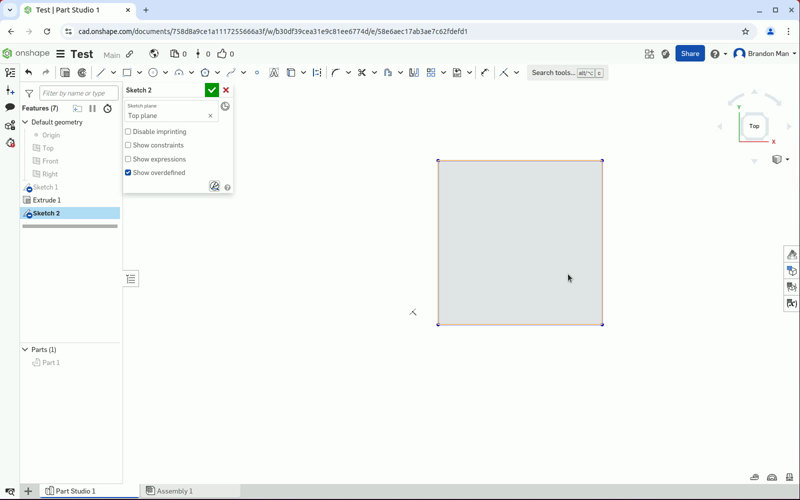
scroll(6)
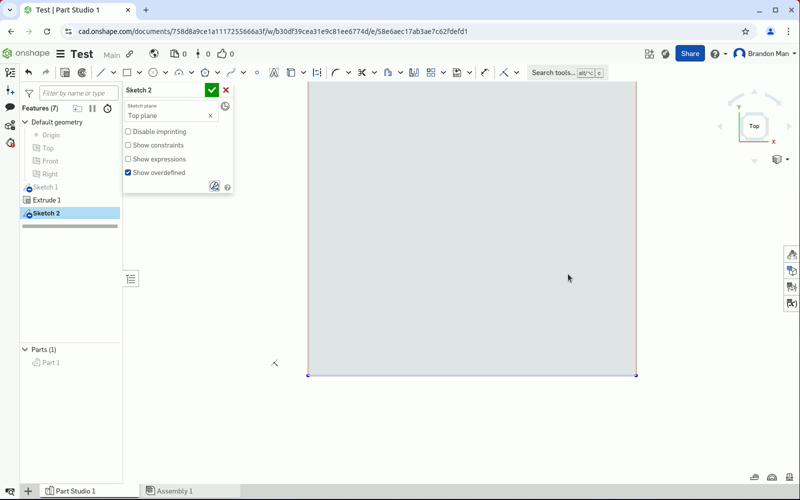
click(568, 273)
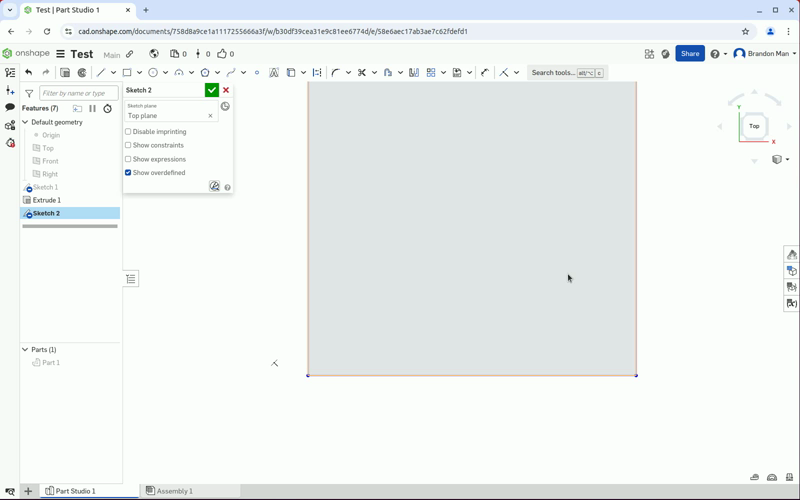
scroll(-6)
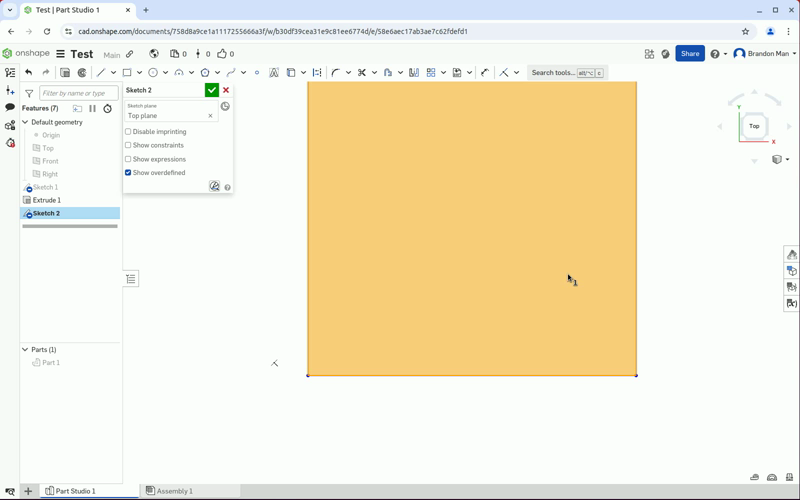
scroll(-6)
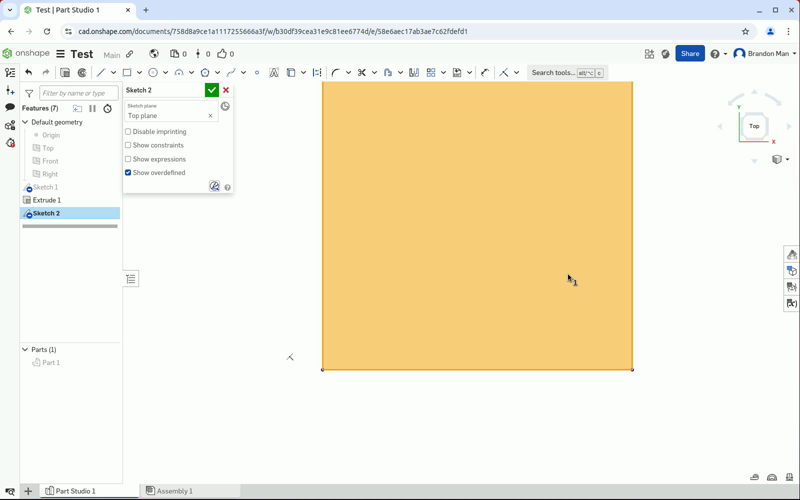
scroll(-6)
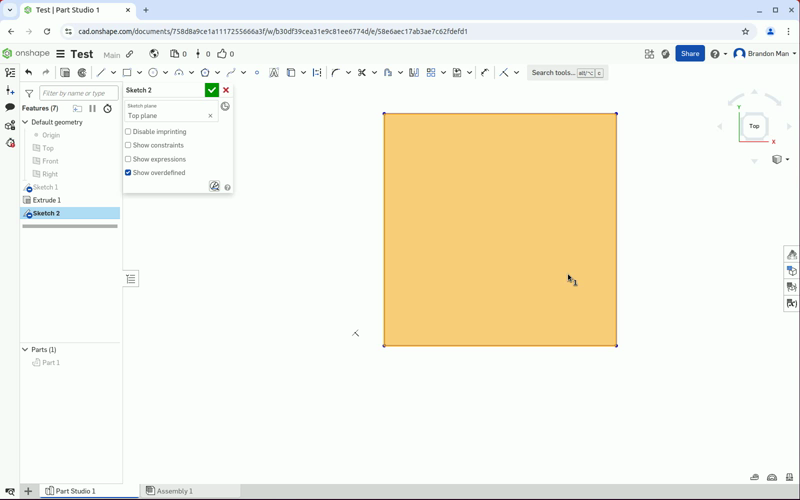
scroll(-6)
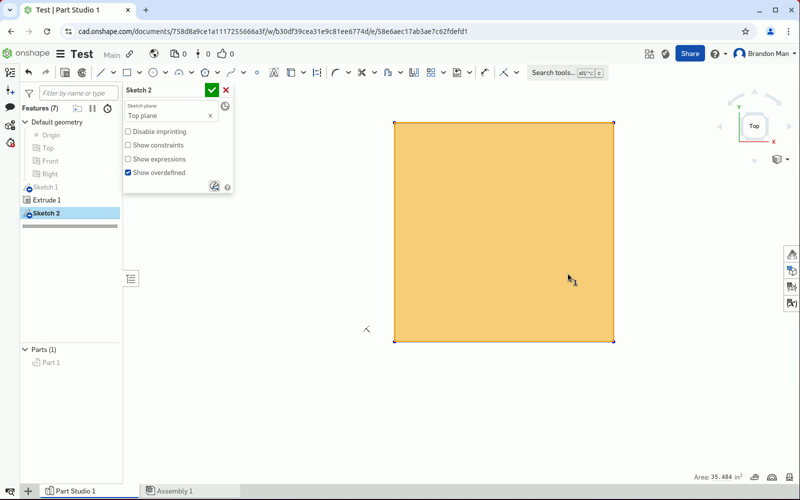
scroll(-6)
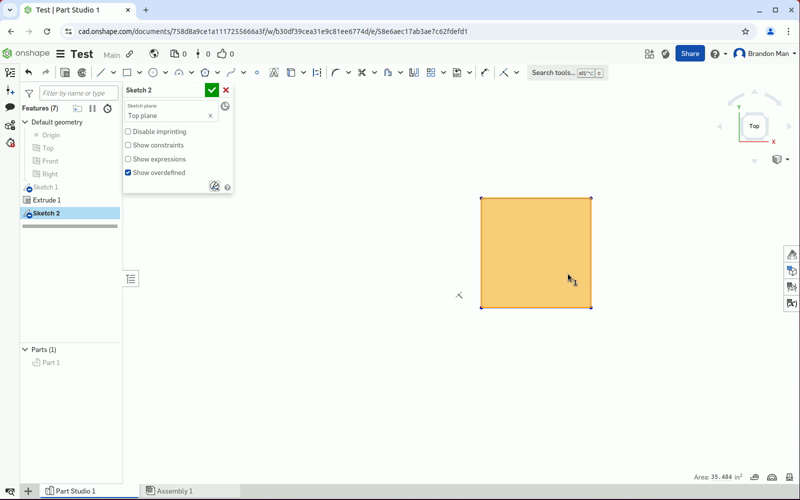
scroll(-6)
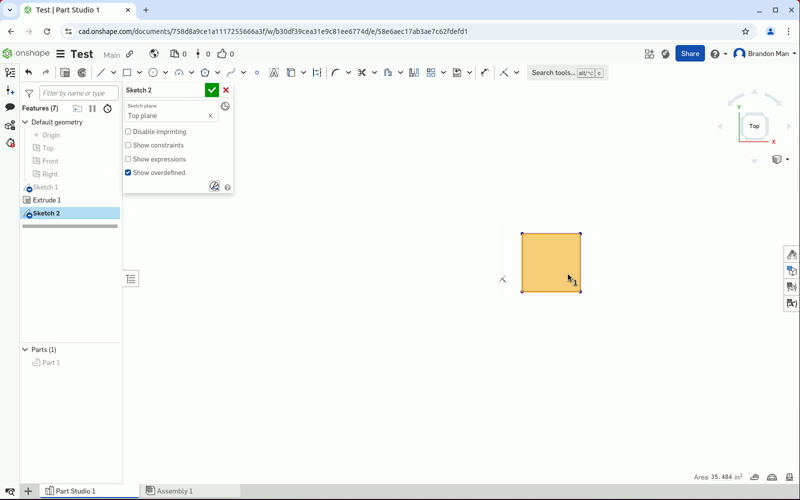
scroll(-6)
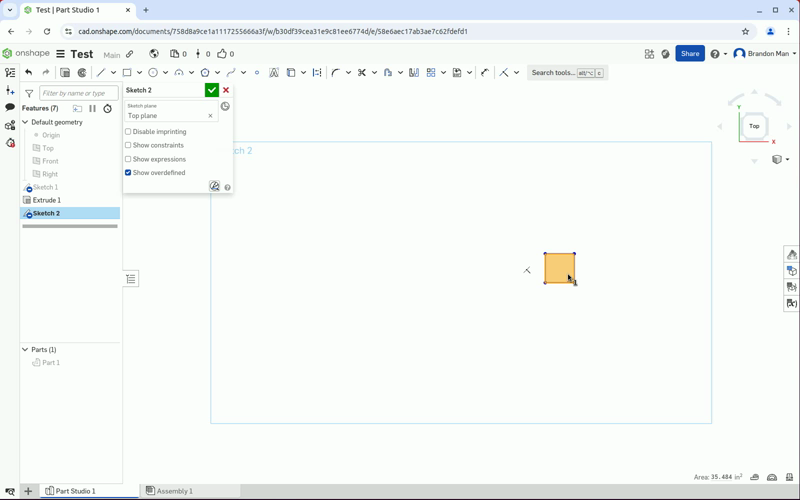
mouse_move(73, 352)
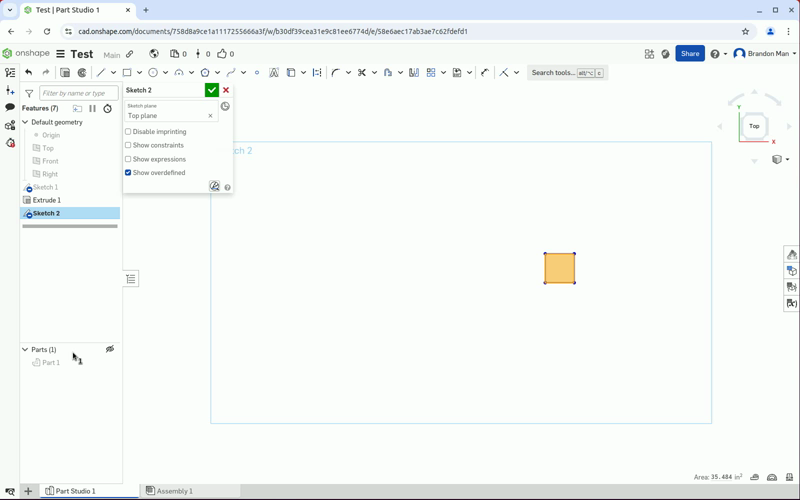
key(shift+y)
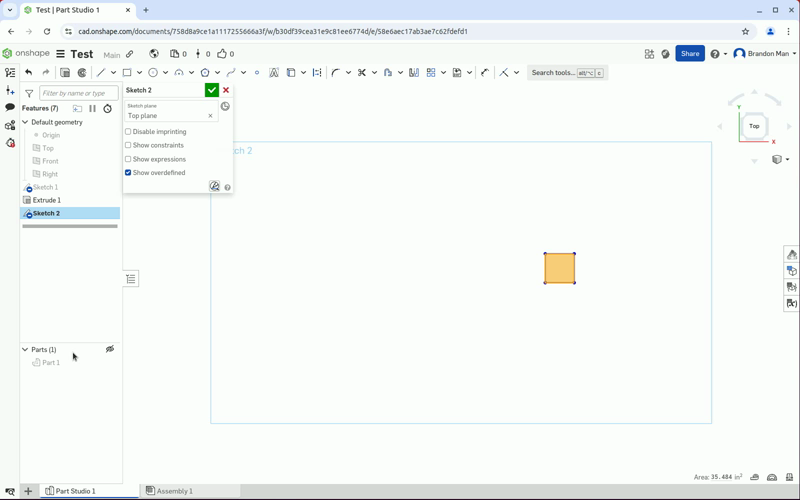
key(shift+e)
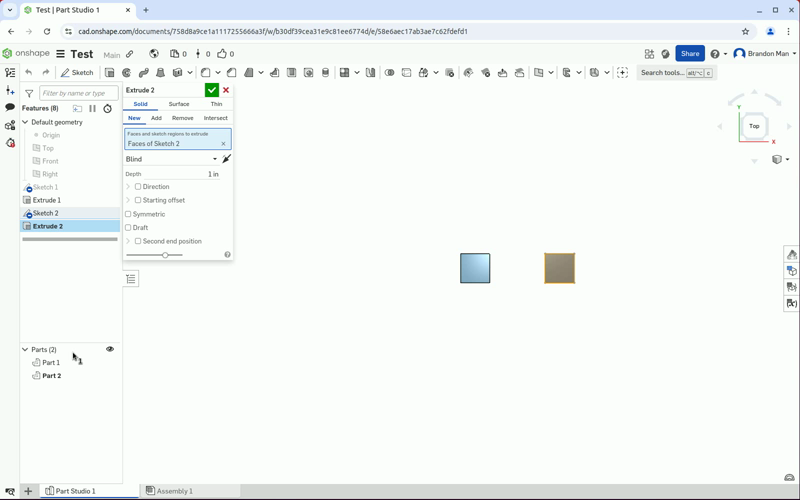
mouse_move(143, 106)
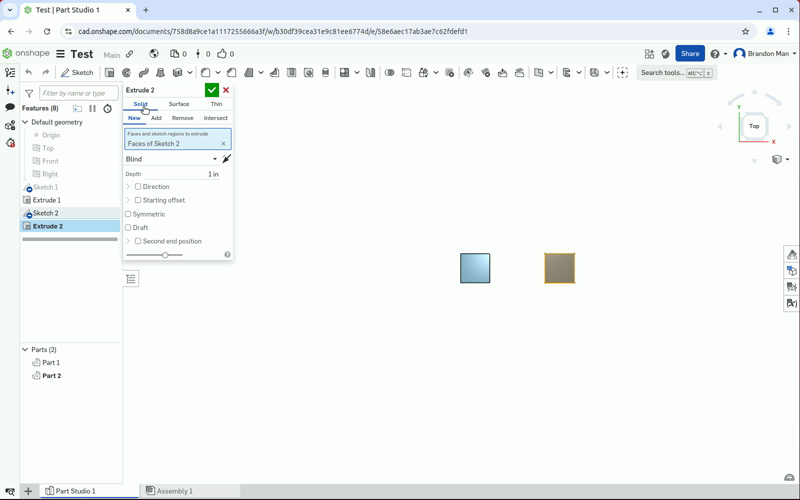
click(143, 106)
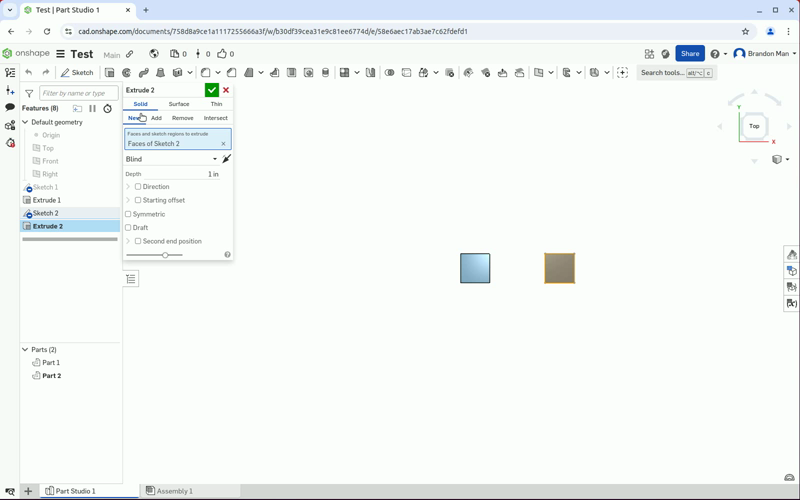
mouse_move(137, 120)
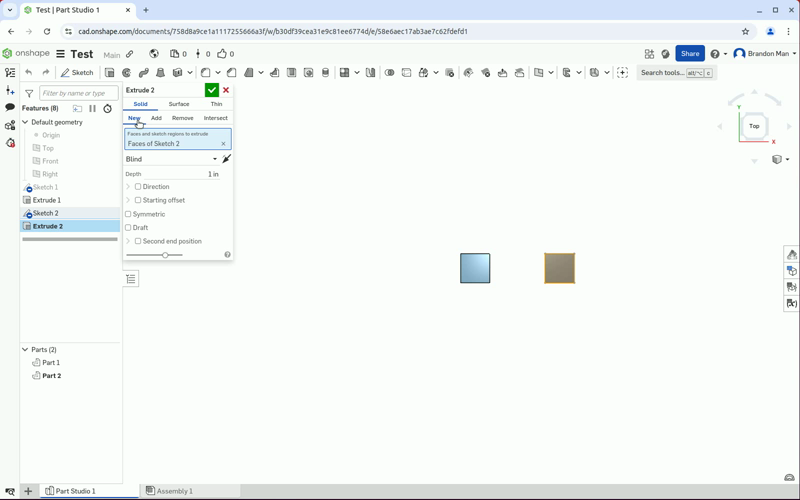
click(137, 120)
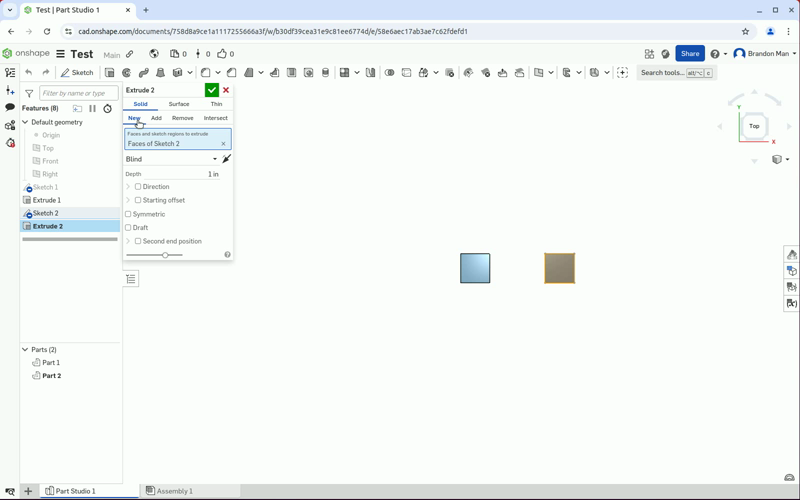
key(tab, 4)
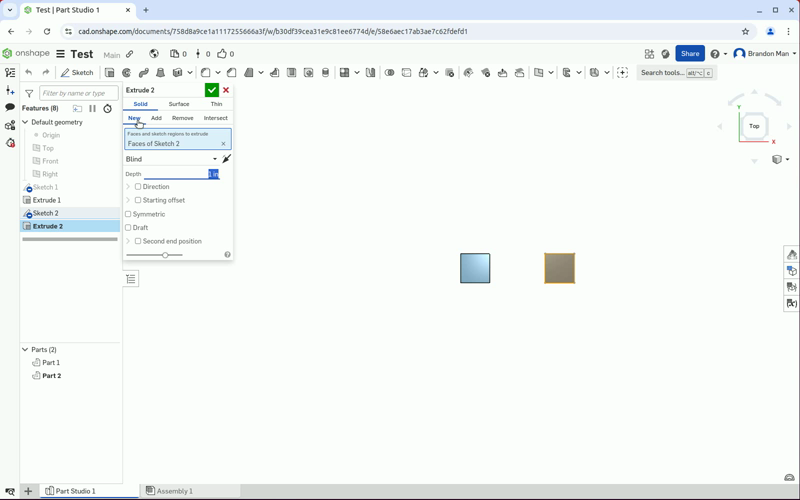
text(5.777)
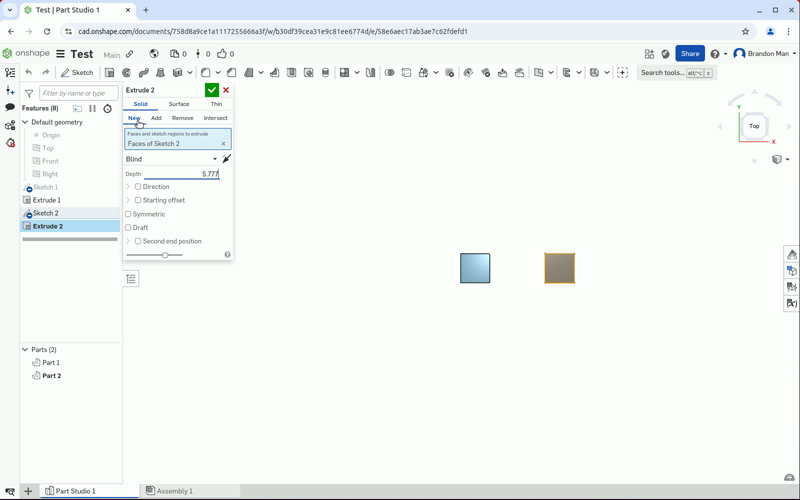
key(enter)
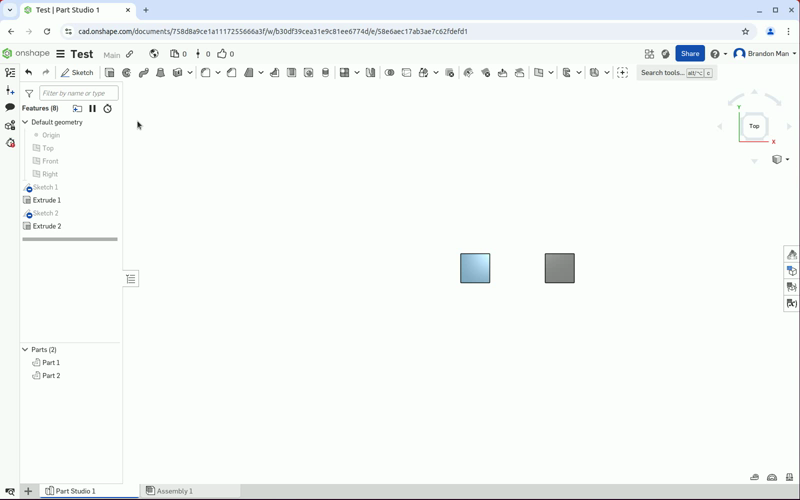
key(shift+h)
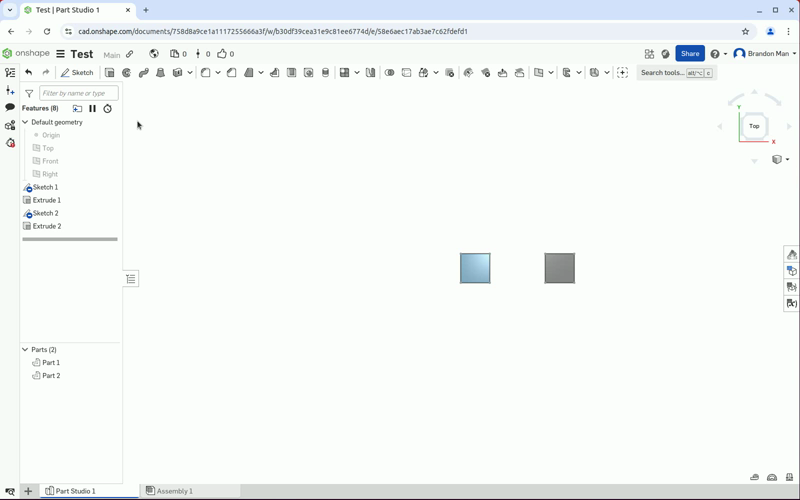
key(shift+h)
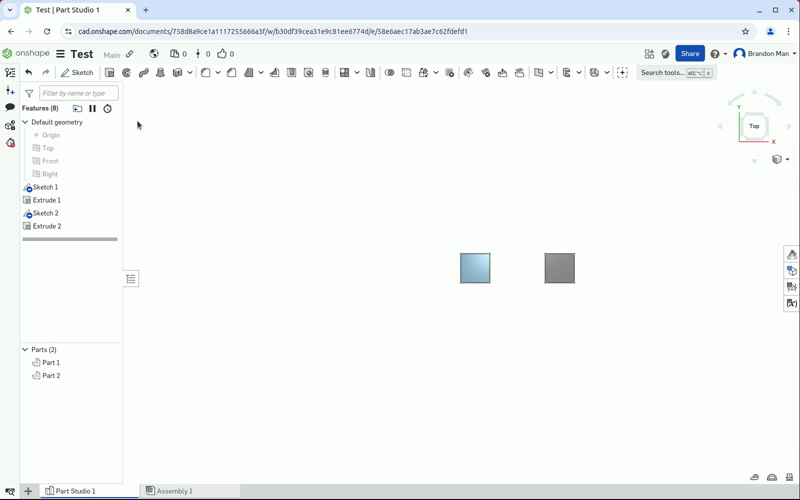
key(shift+7)
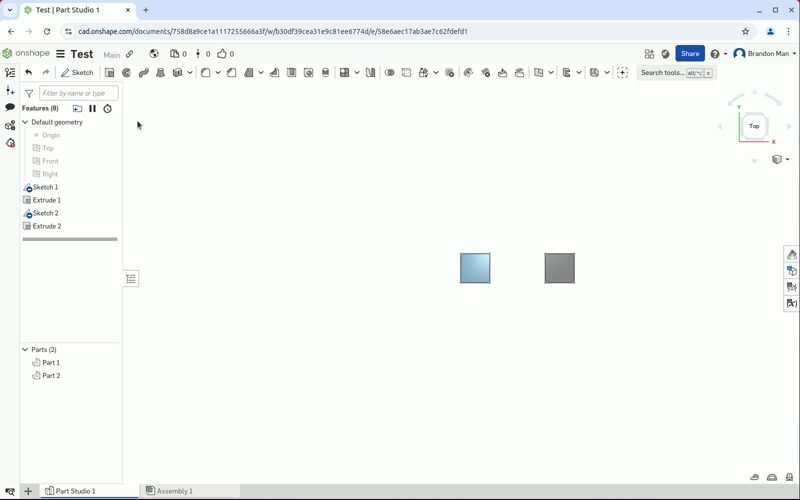
key(up, 3)
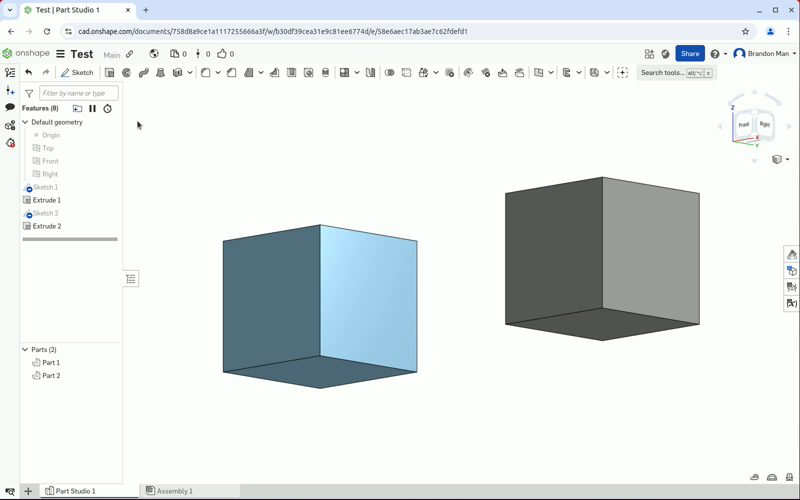
key(left, 3)
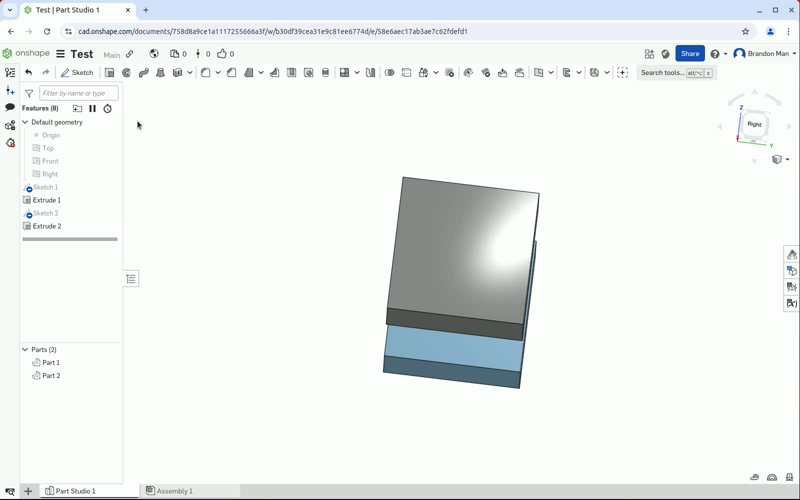
key(right, 3)
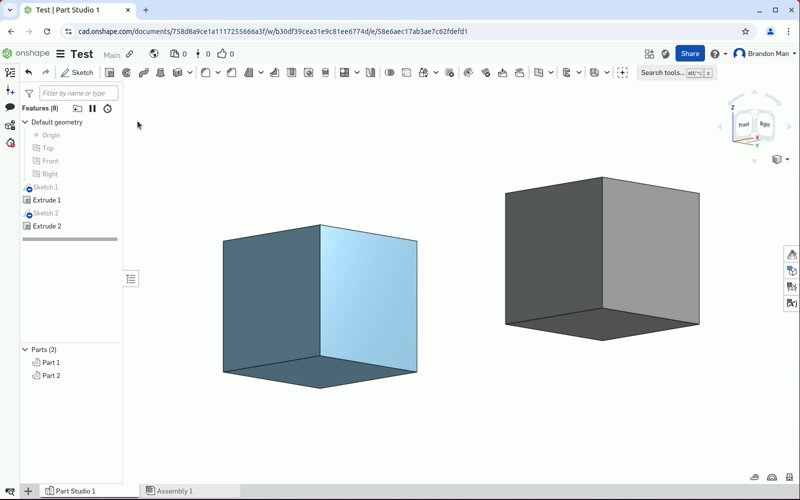
key(down, 3)
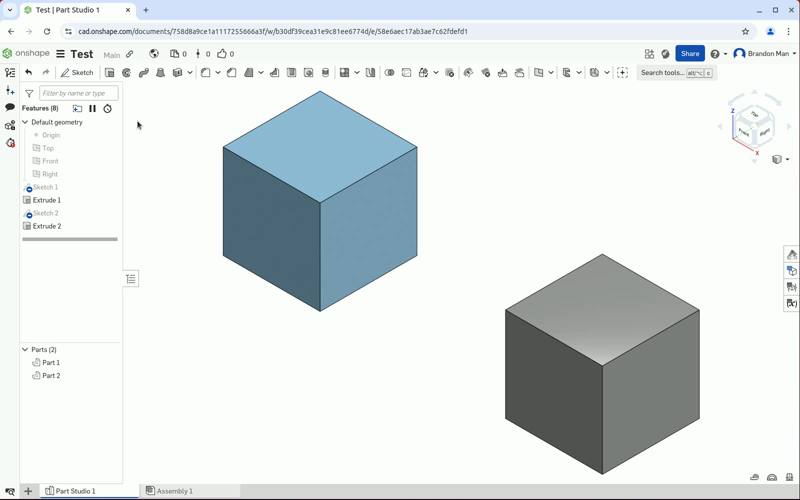
mouse_move(73, 189)
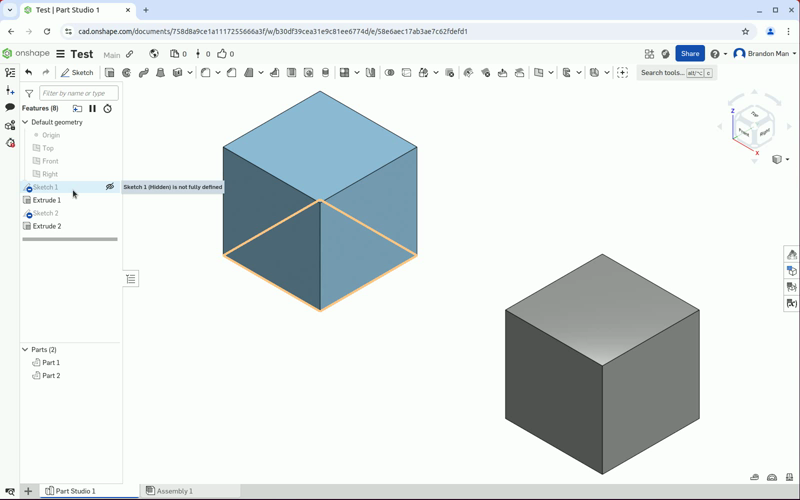
click(73, 189)